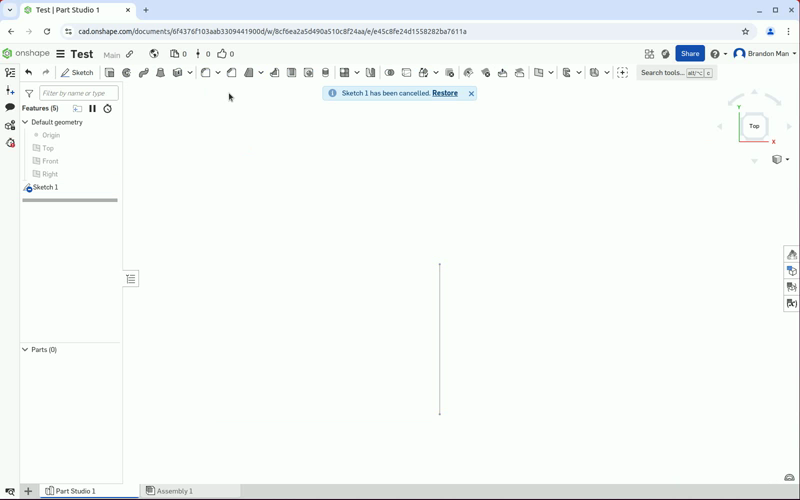
key(shift+h)
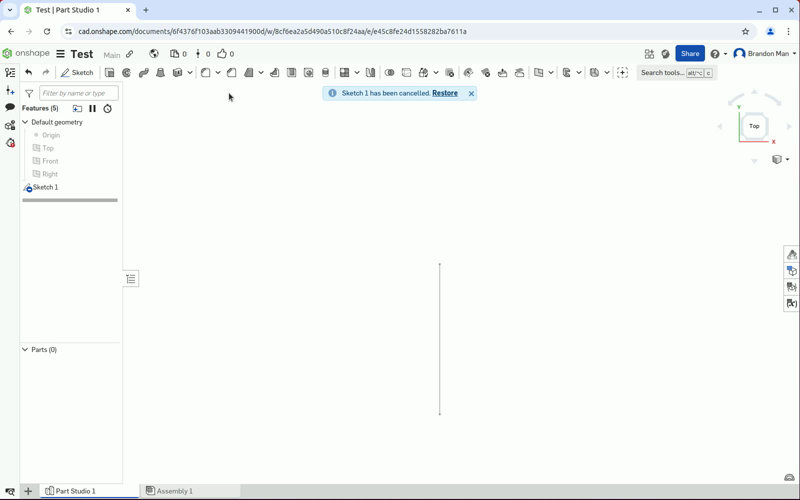
key(shift+s)
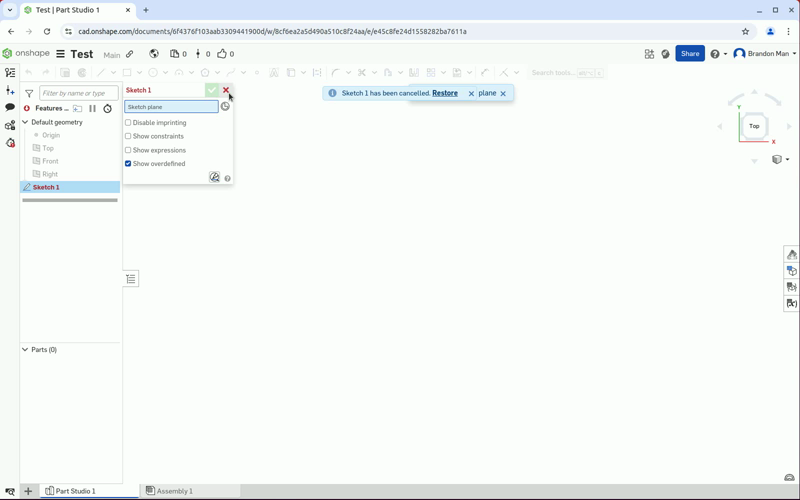
mouse_move(73, 150)
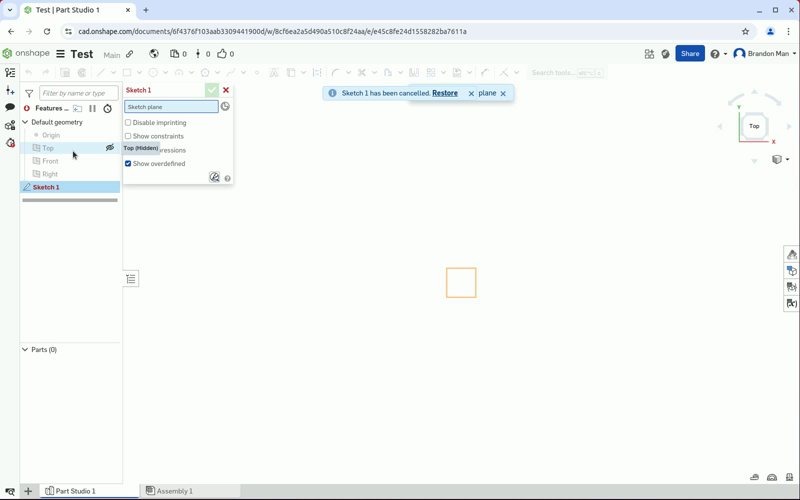
click(73, 150)
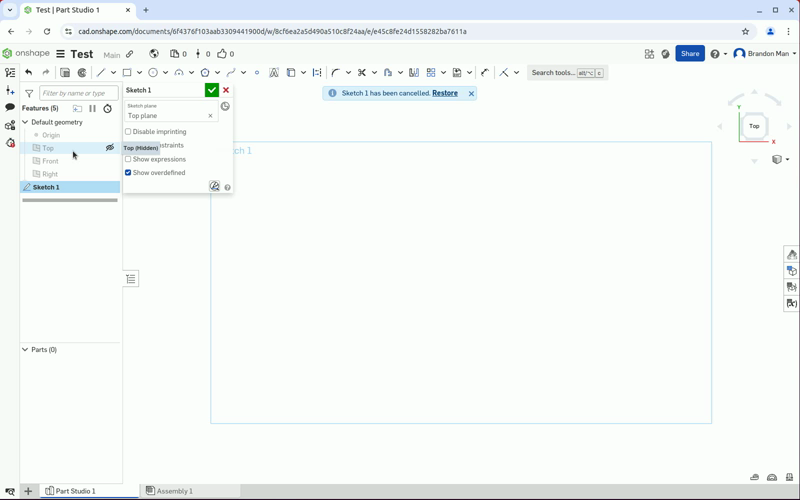
mouse_move(73, 352)
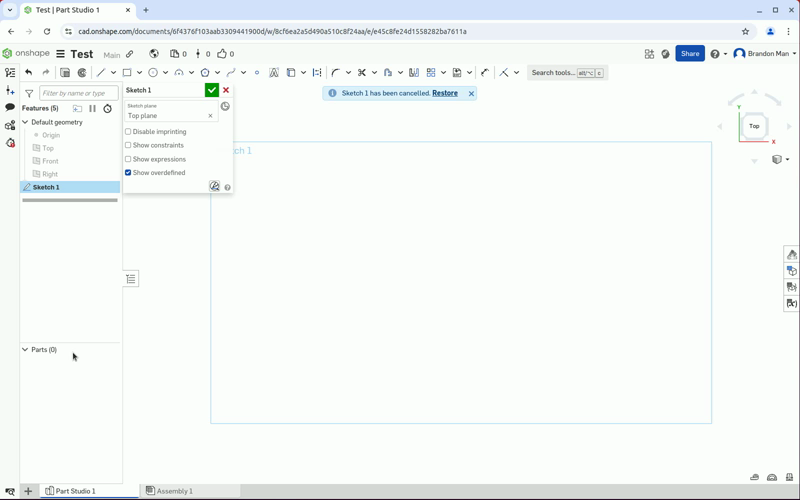
key(y)
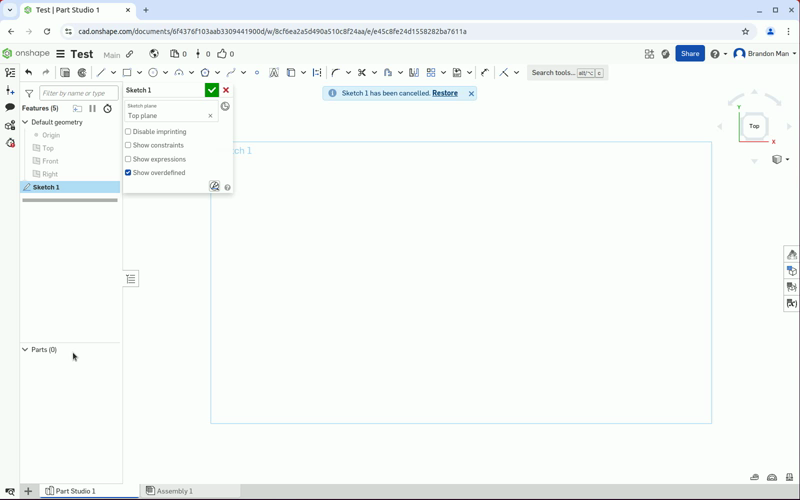
key(l)
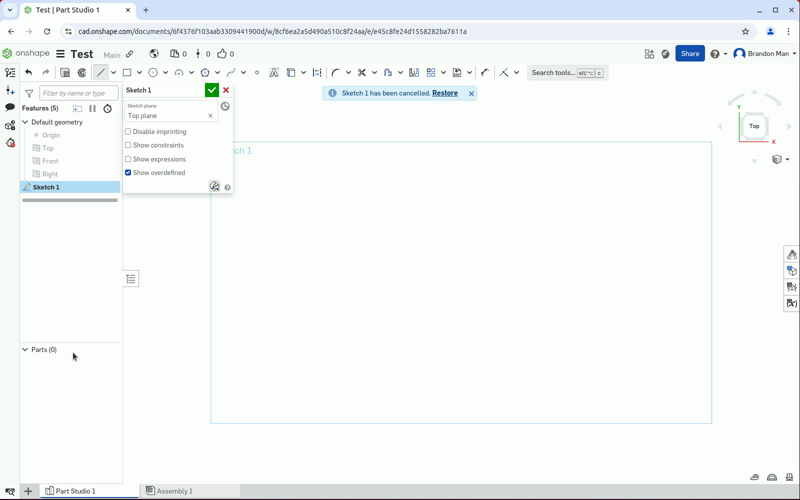
key_down(shift)
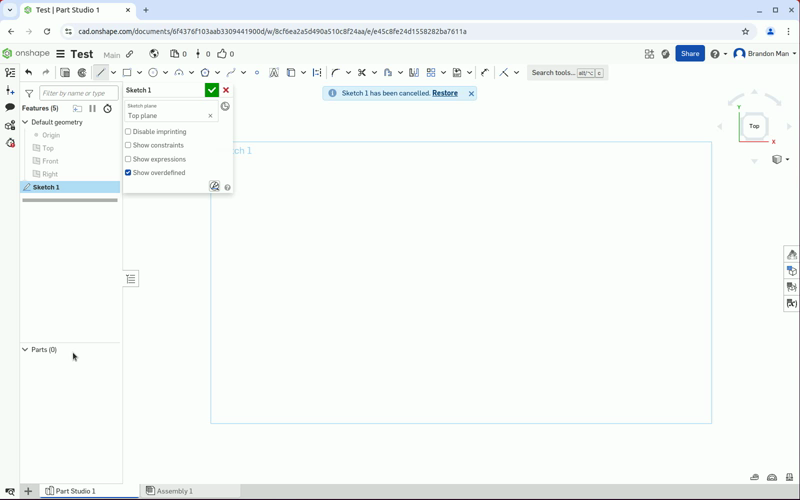
mouse_move(383, 361)
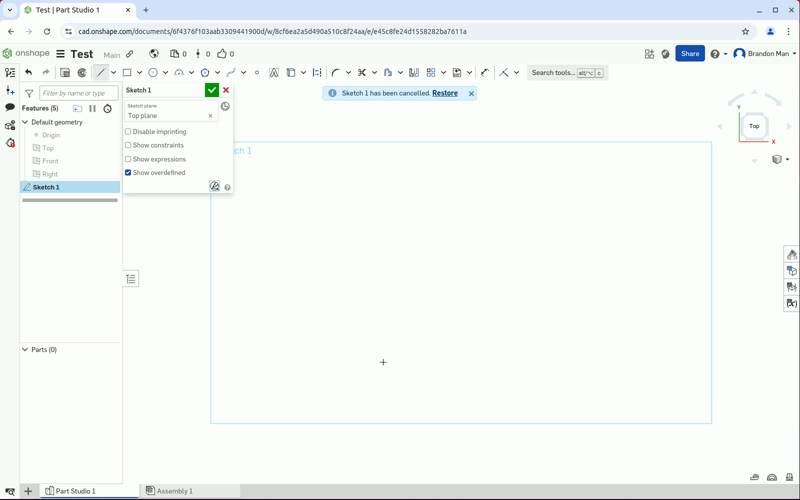
click(383, 361)
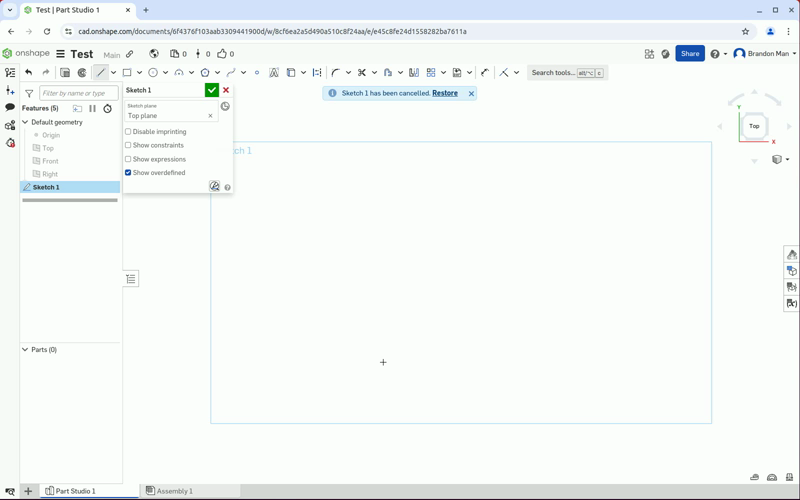
key_up(shift)
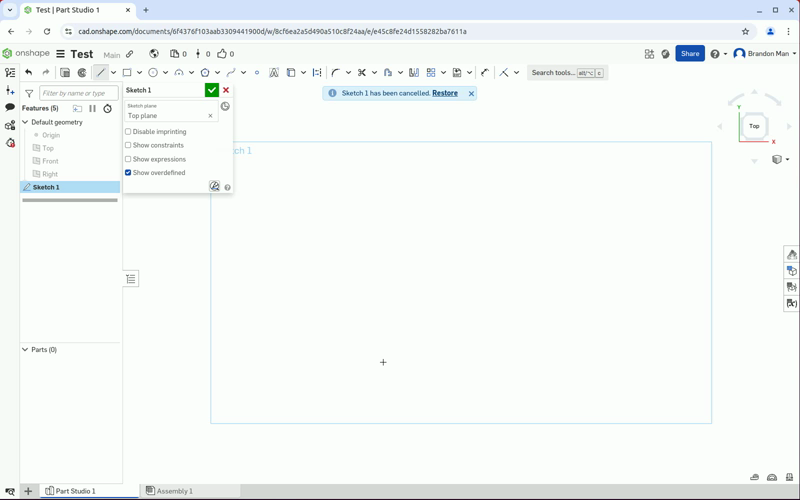
key_down(shift)
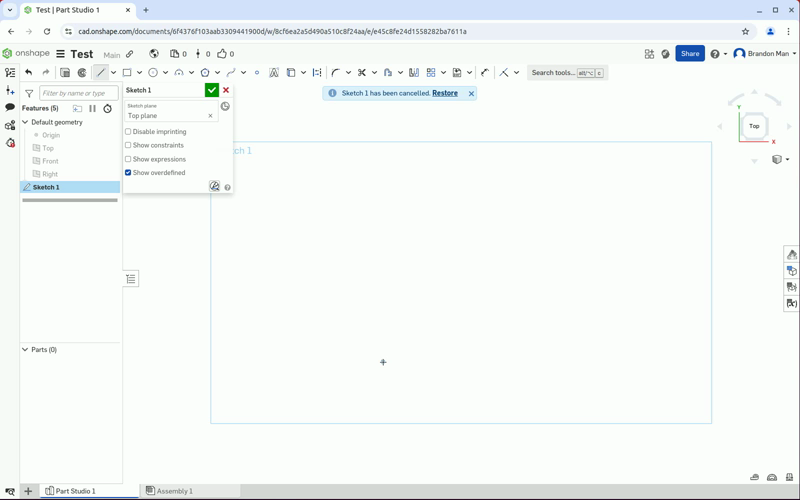
mouse_move(537, 361)
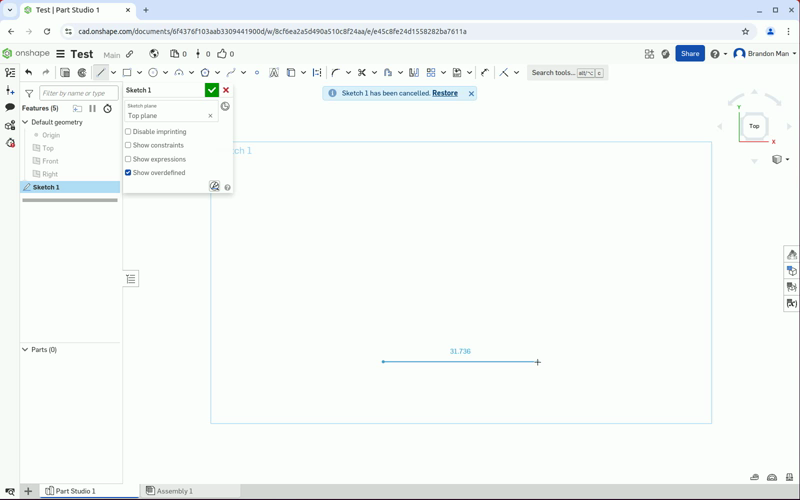
click(537, 361)
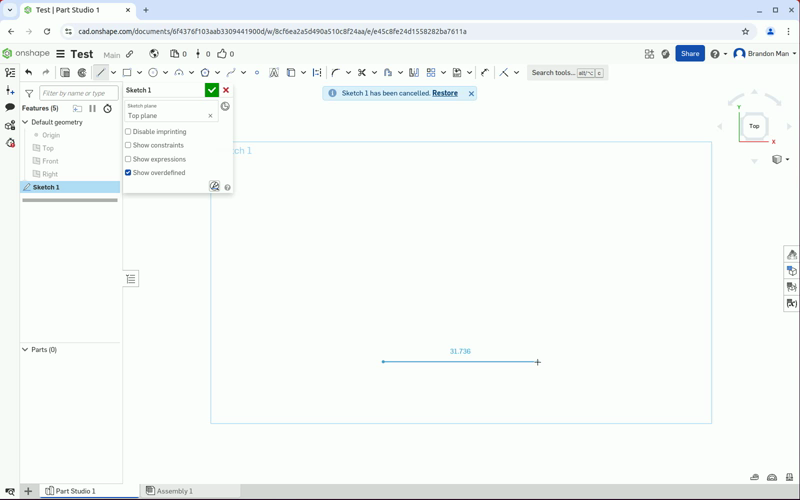
key_up(shift)
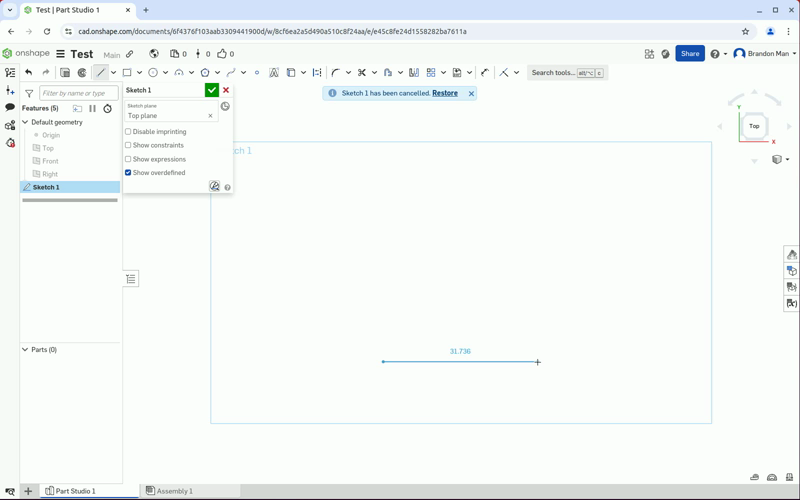
key_down(shift)
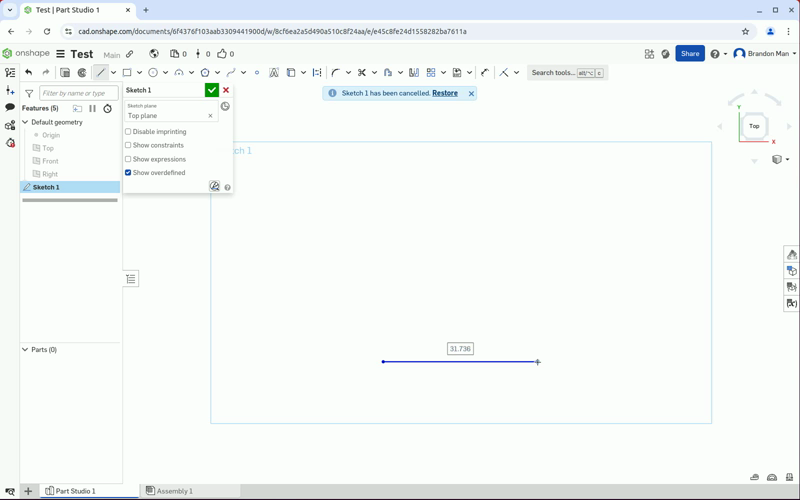
mouse_move(537, 171)
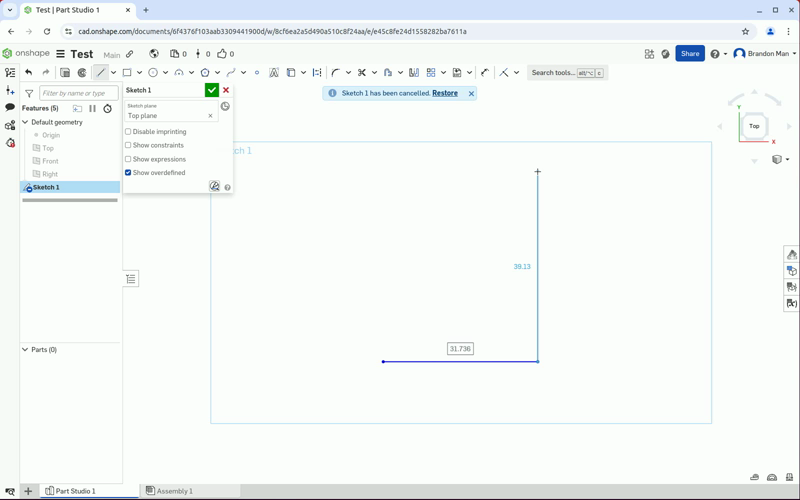
click(537, 171)
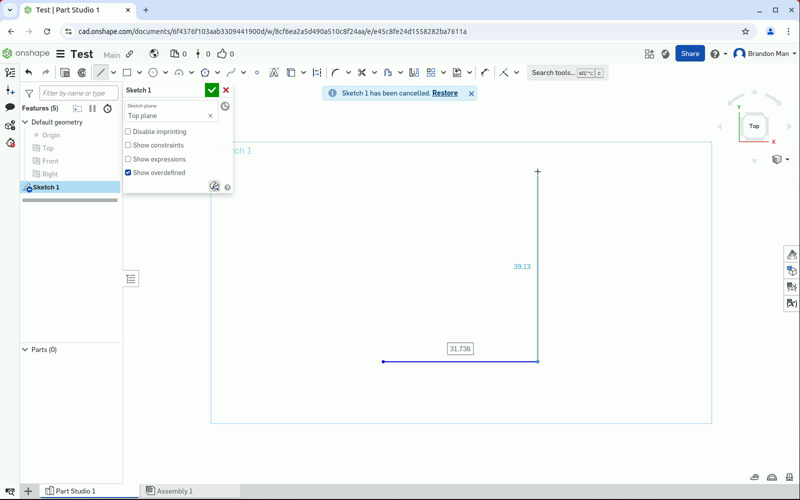
key_up(shift)
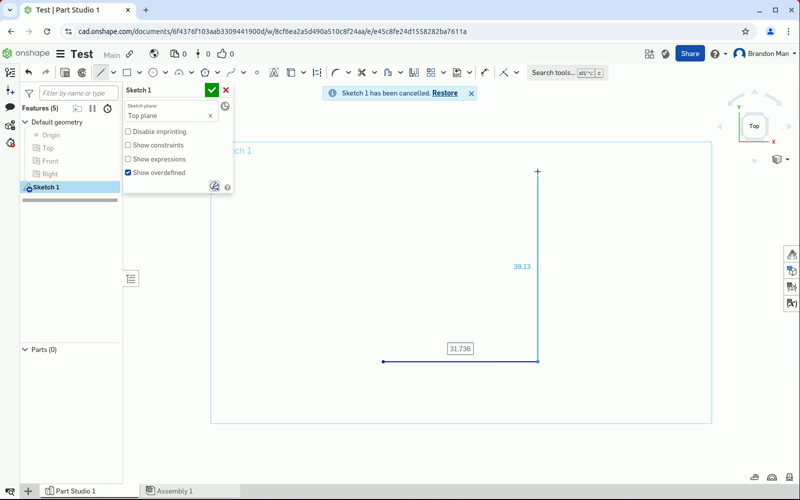
key_down(shift)
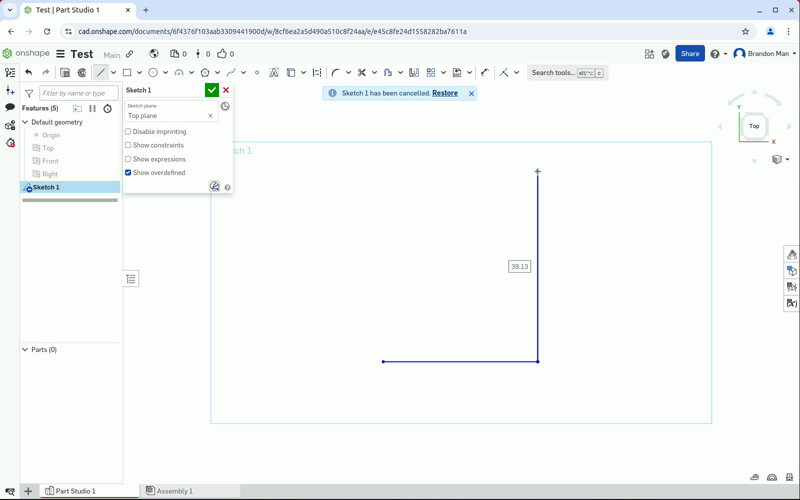
mouse_move(383, 171)
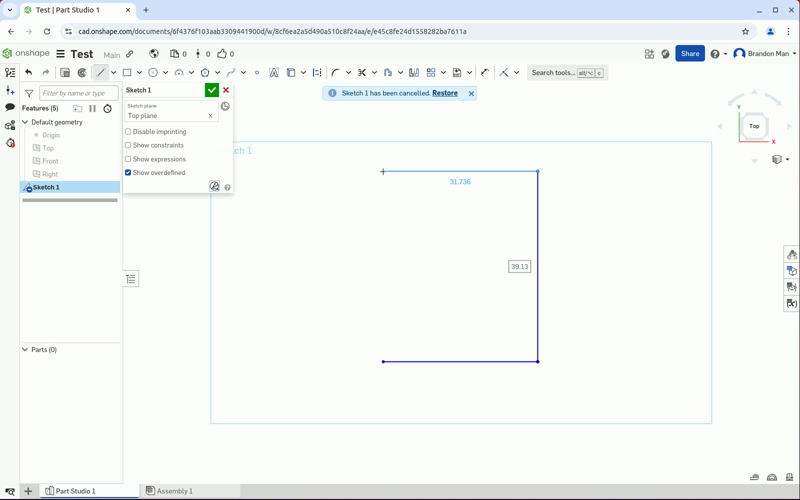
click(383, 171)
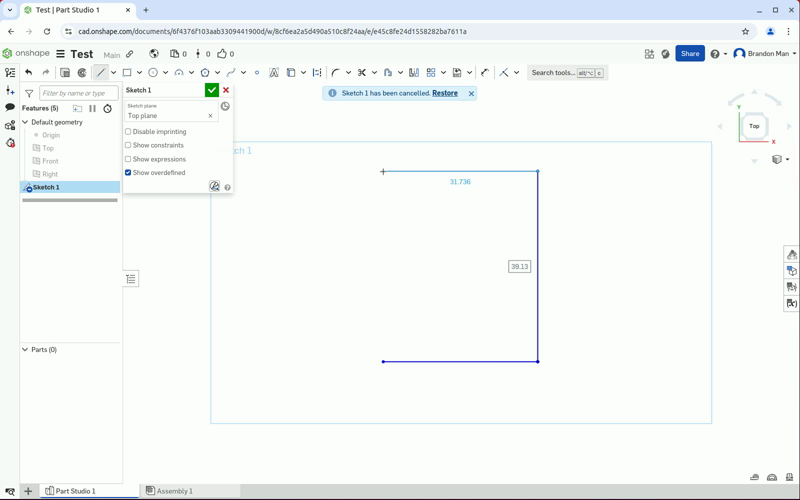
key_up(shift)
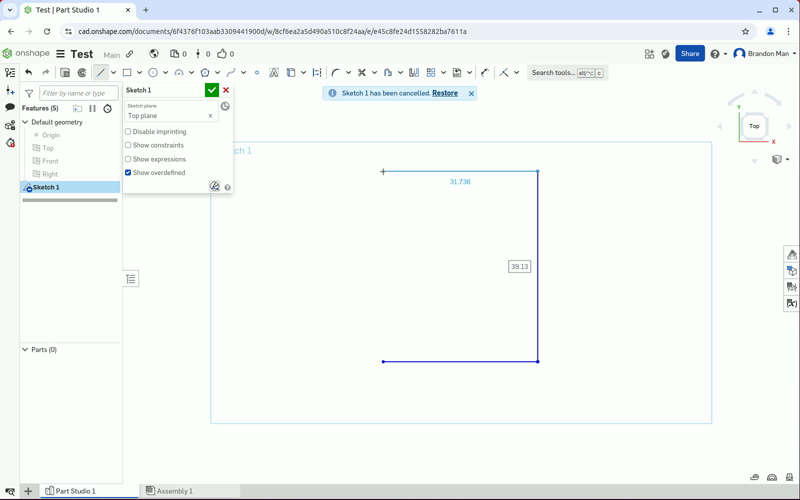
key_down(shift)
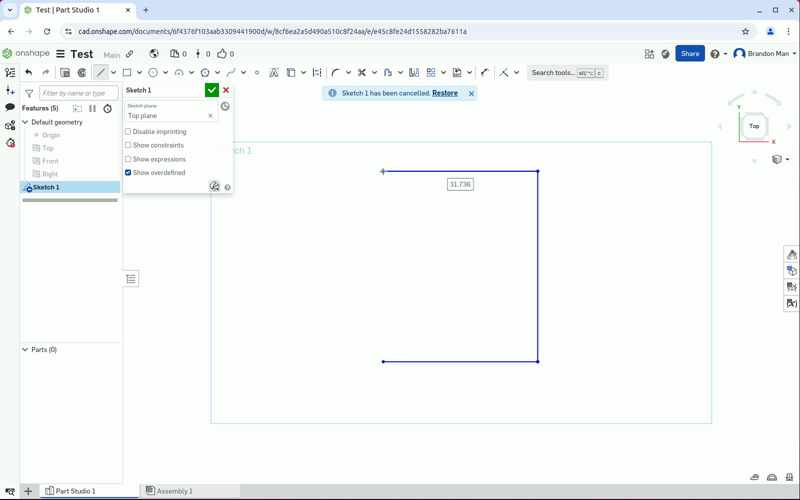
mouse_move(383, 361)
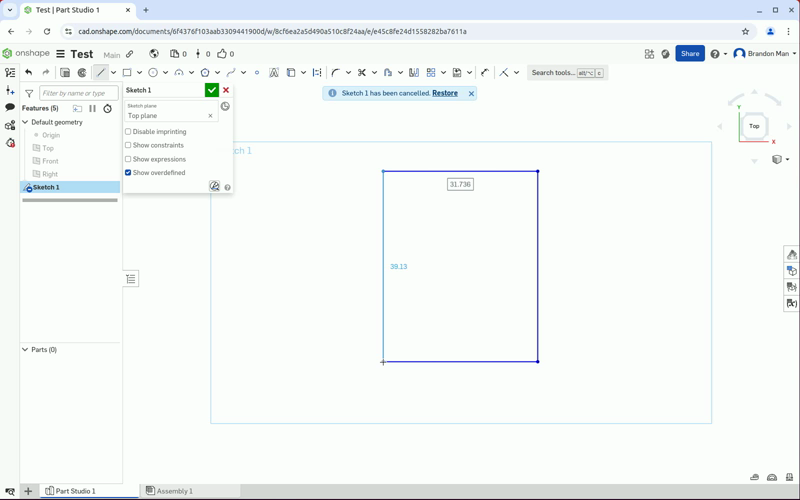
key_up(shift)
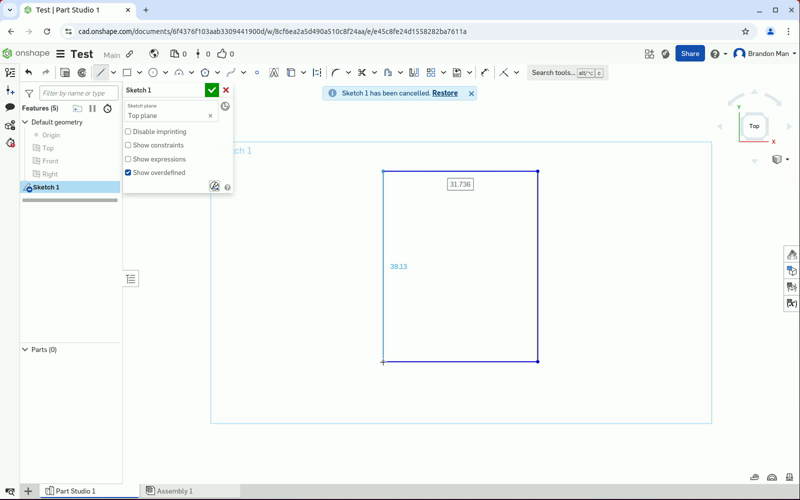
click(383, 361)
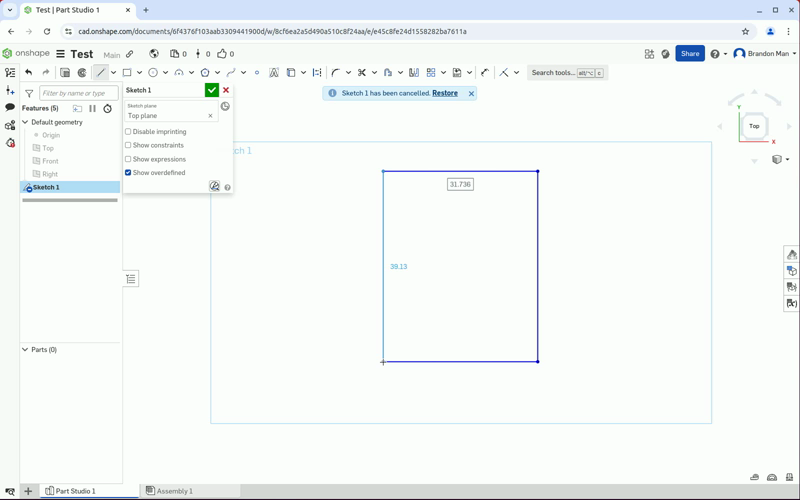
key(esc)
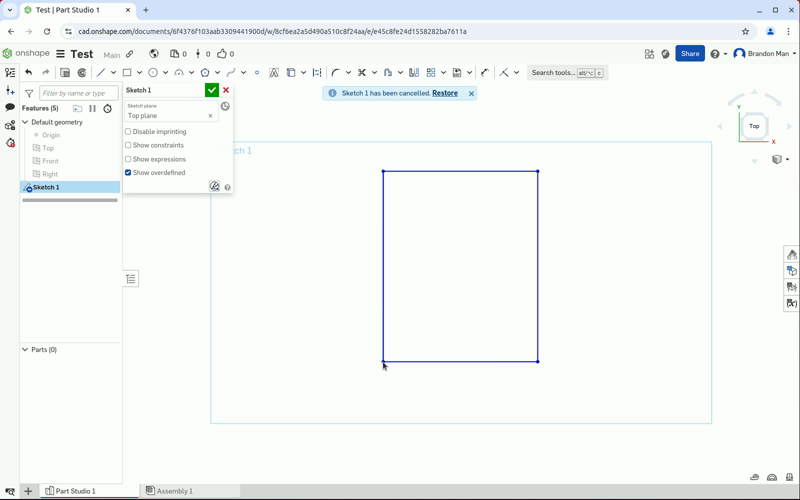
mouse_move(407, 218)
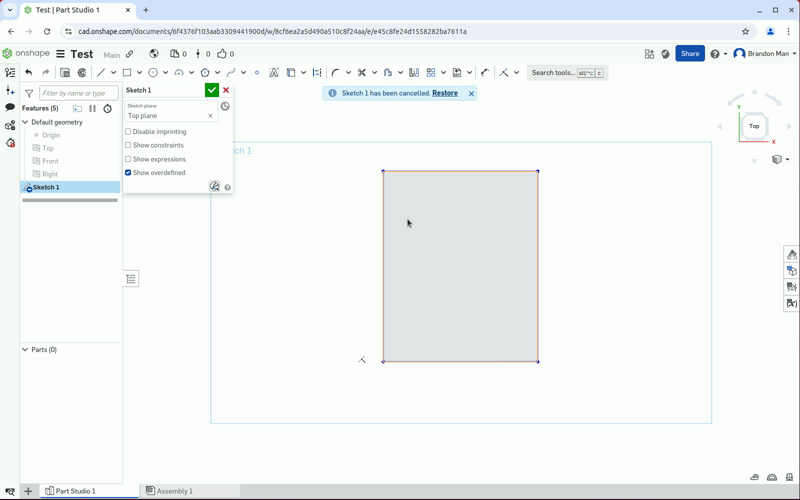
click(407, 218)
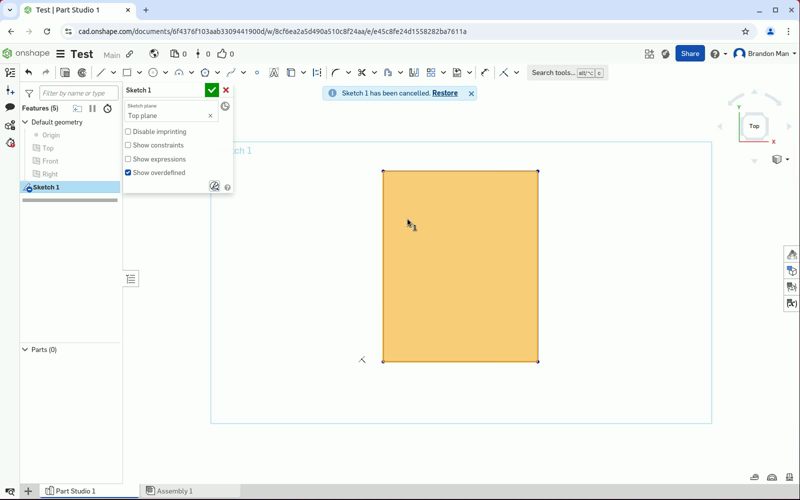
mouse_move(73, 352)
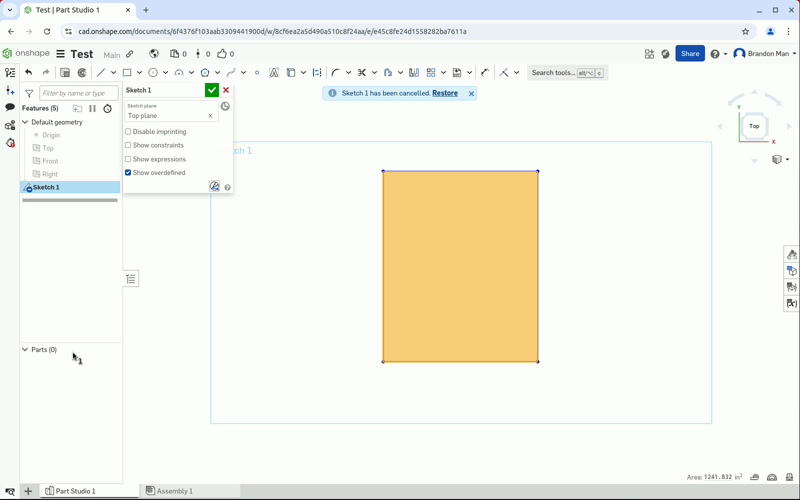
key(shift+y)
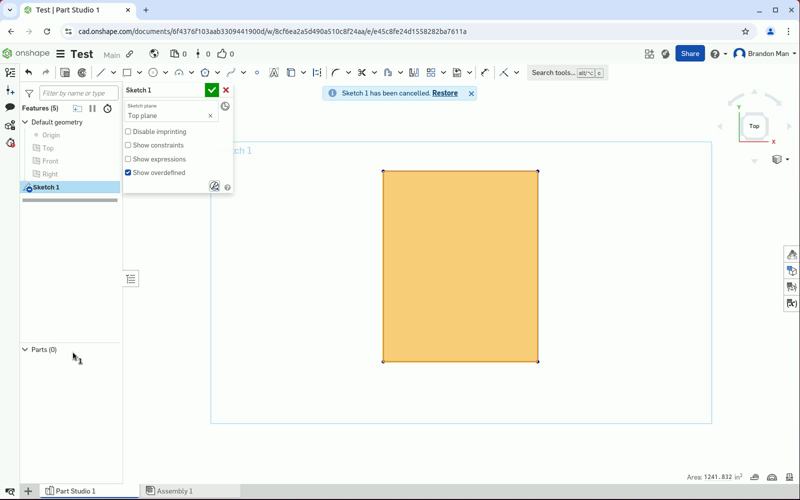
key(shift+e)
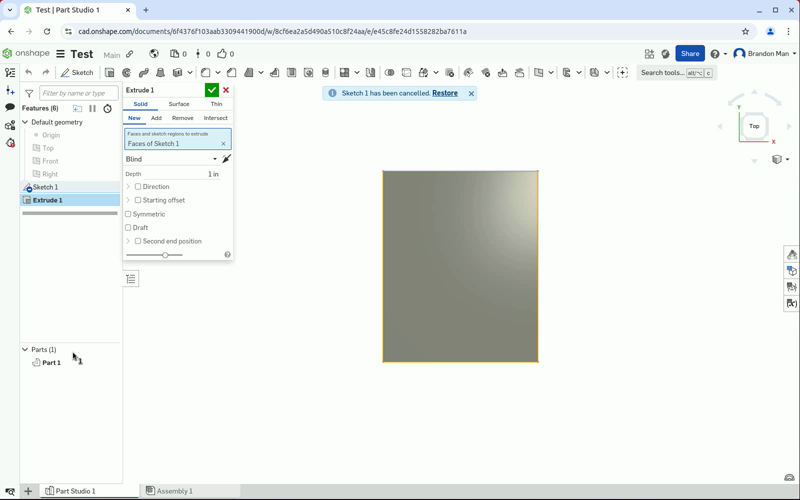
mouse_move(143, 106)
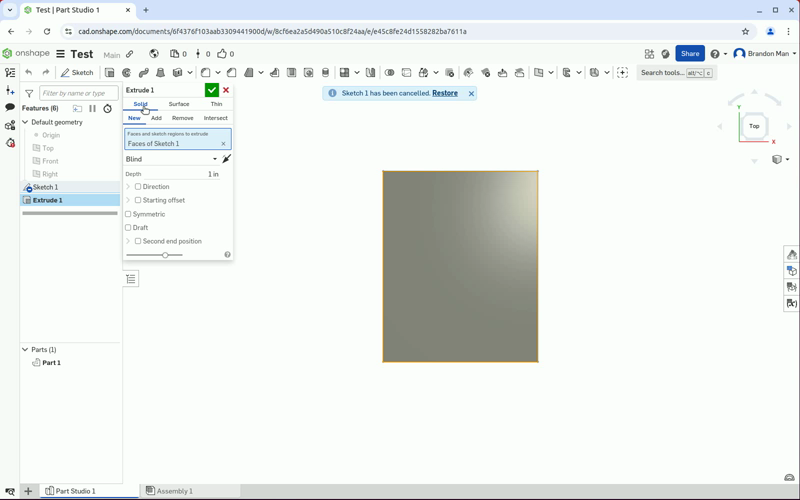
click(143, 106)
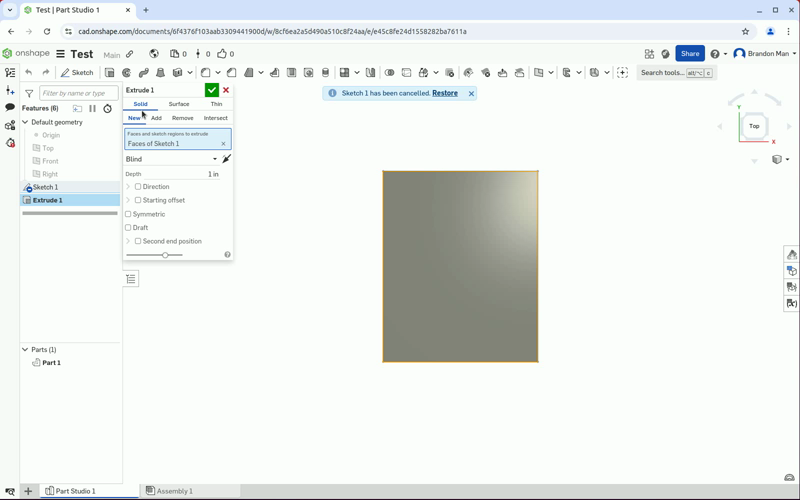
mouse_move(137, 120)
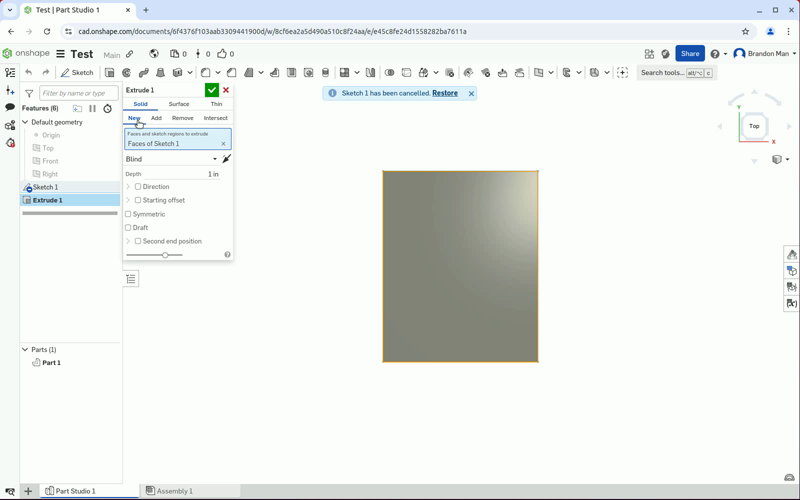
click(137, 120)
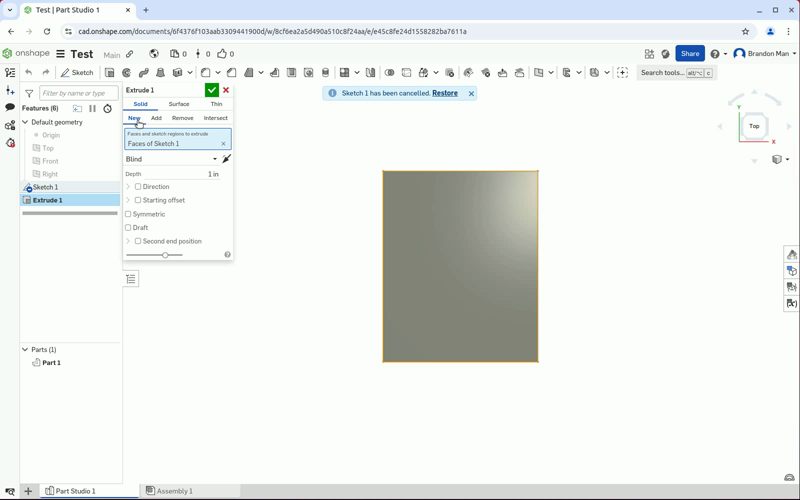
key(tab, 4)
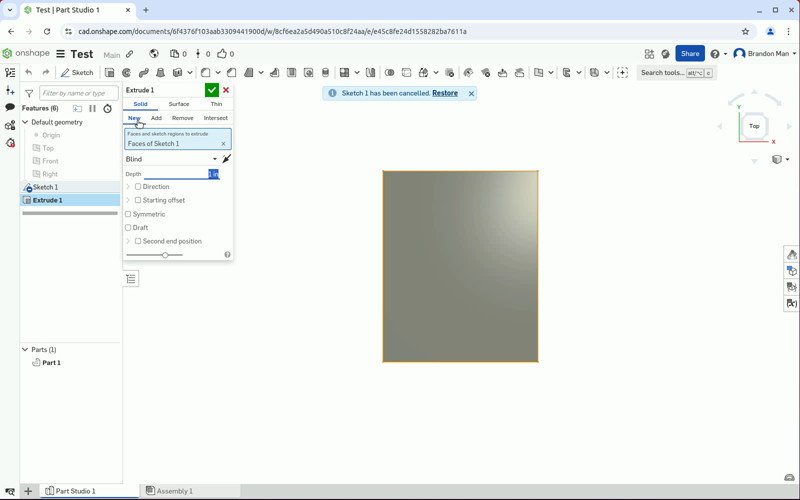
text(16.609)
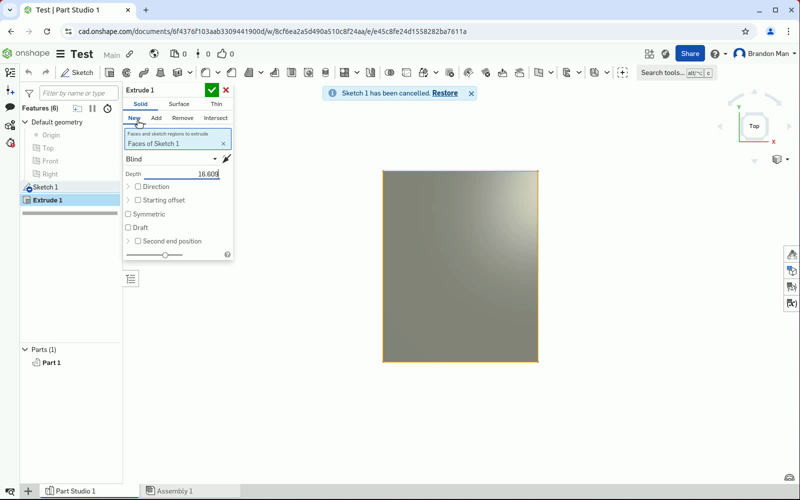
key(enter)
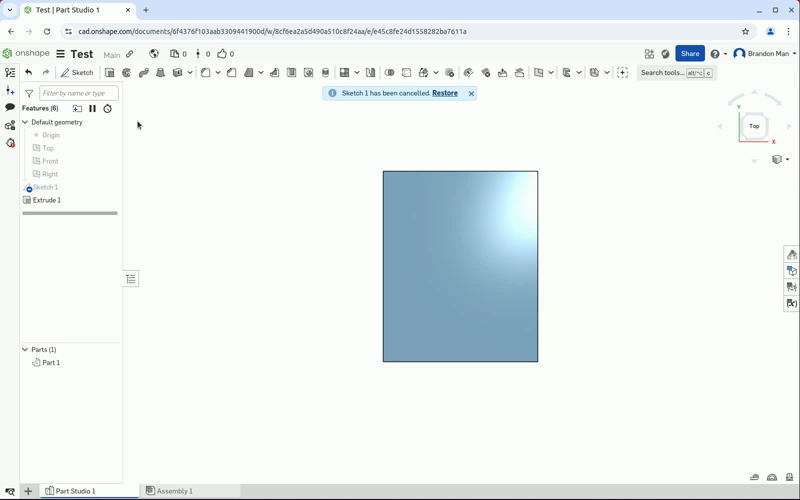
key(shift+h)
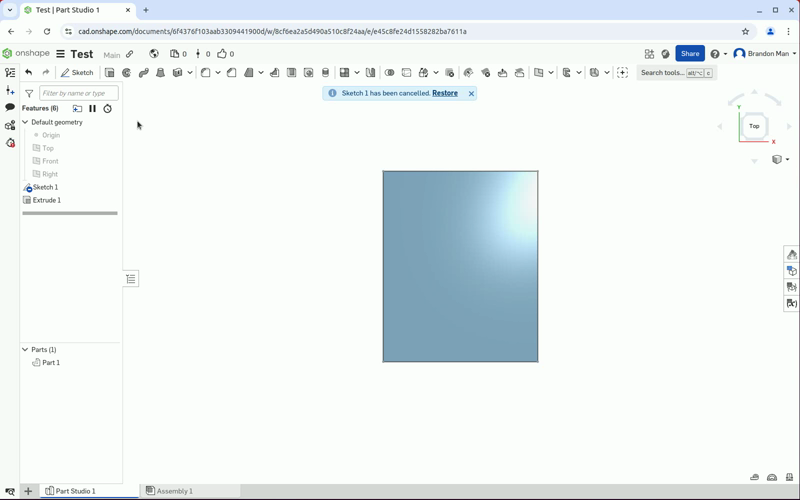
key(shift+h)
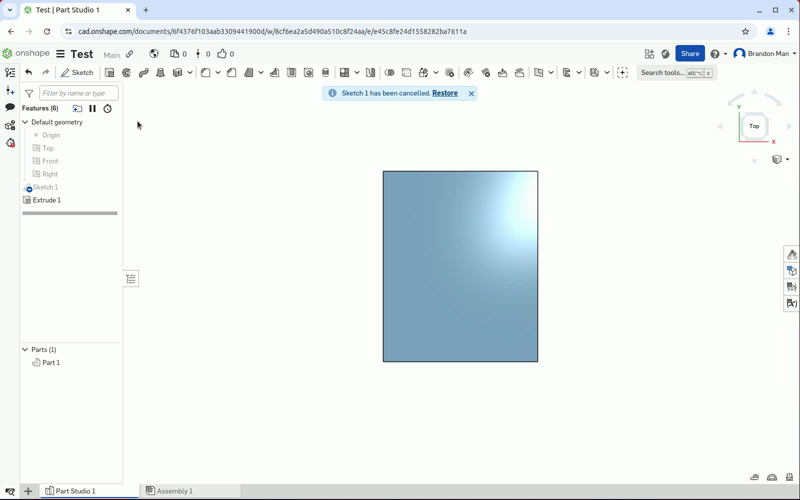
mouse_move(73, 189)
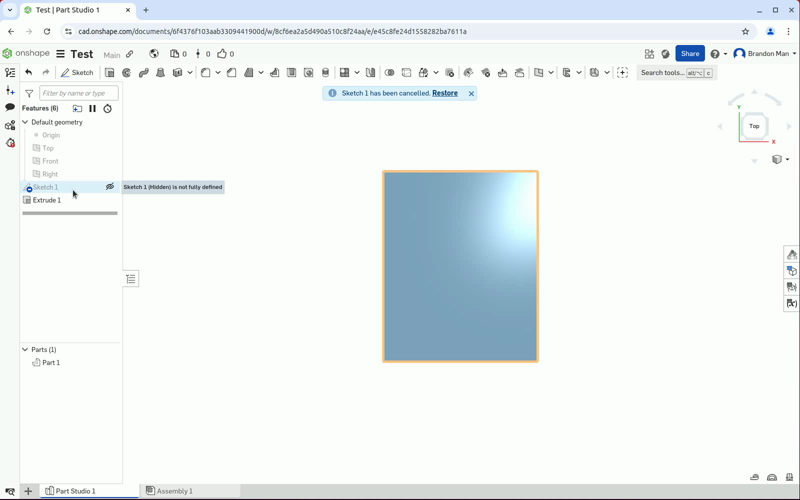
click(73, 189)
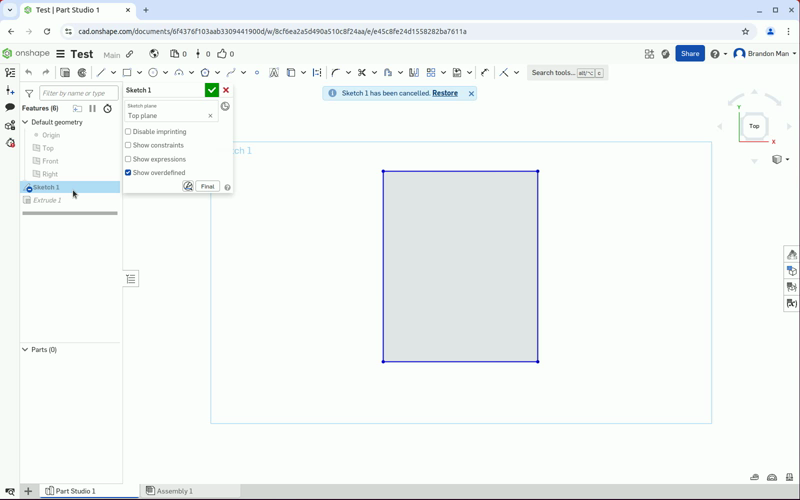
mouse_move(229, 92)
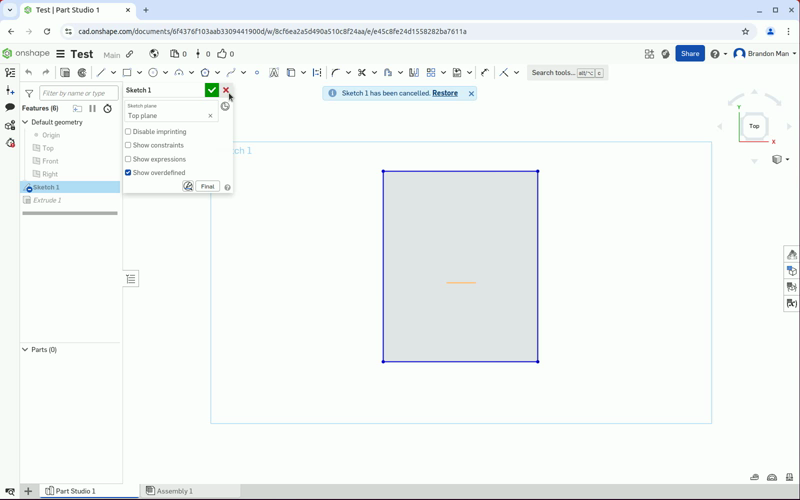
click(229, 92)
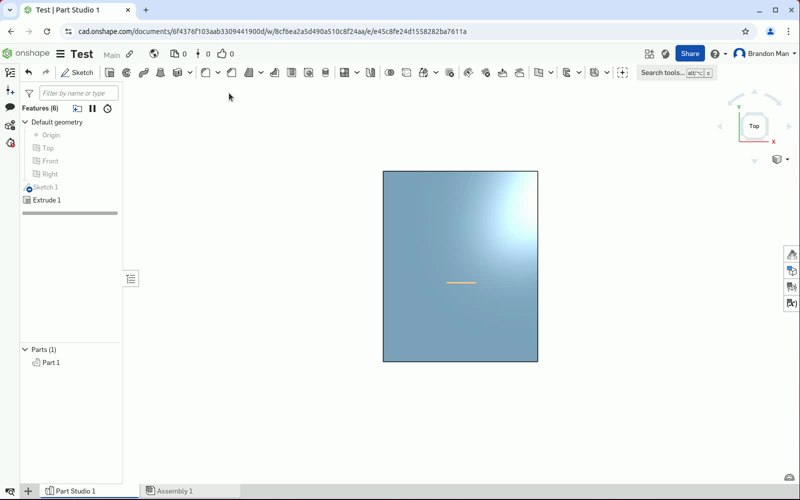
mouse_move(541, 75)
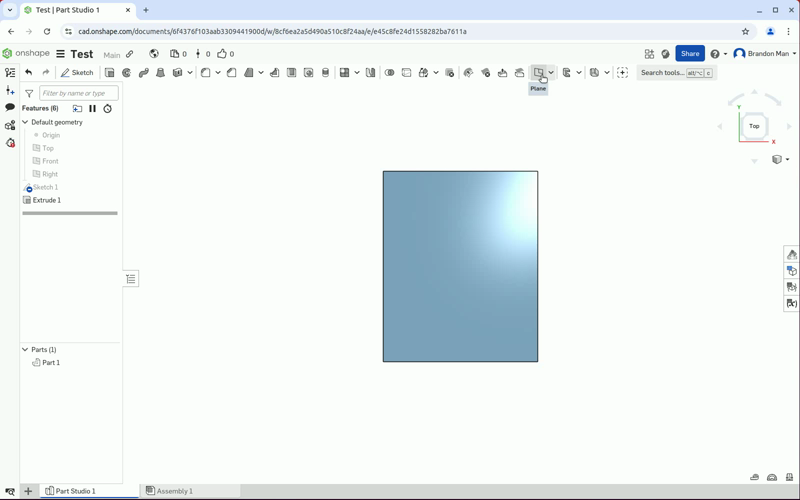
click(541, 75)
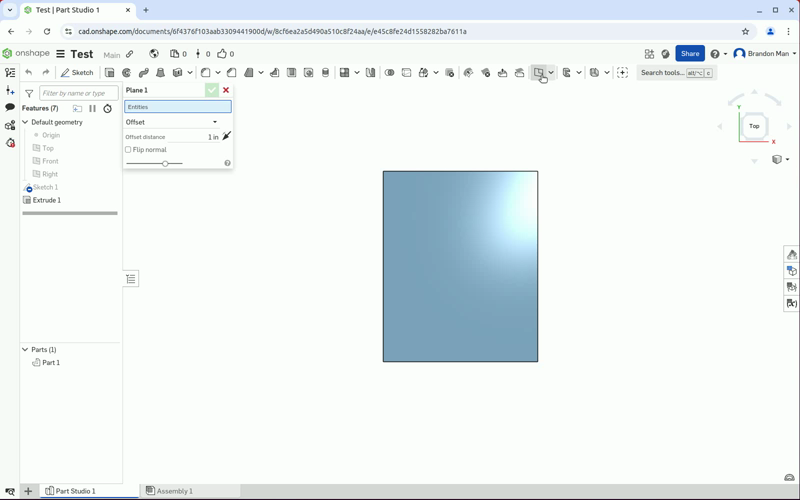
mouse_move(73, 150)
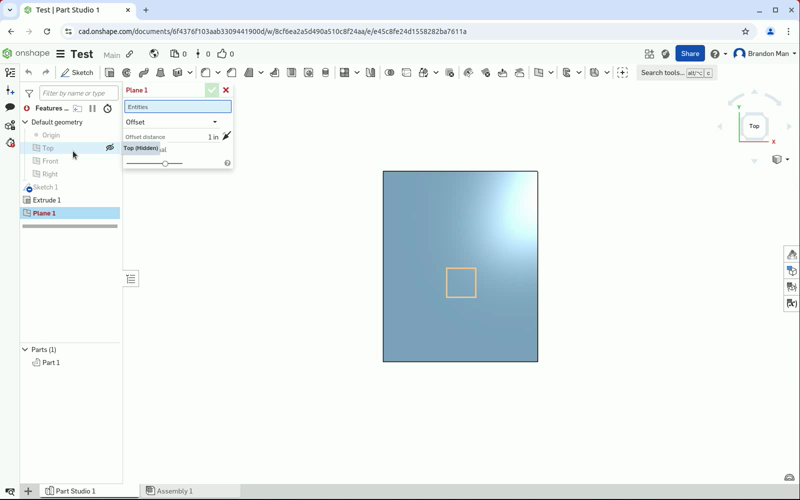
click(73, 150)
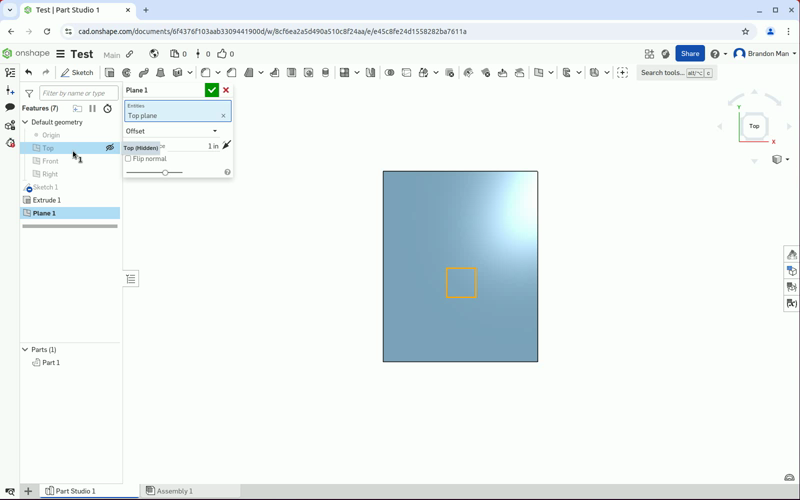
key(tab, 2)
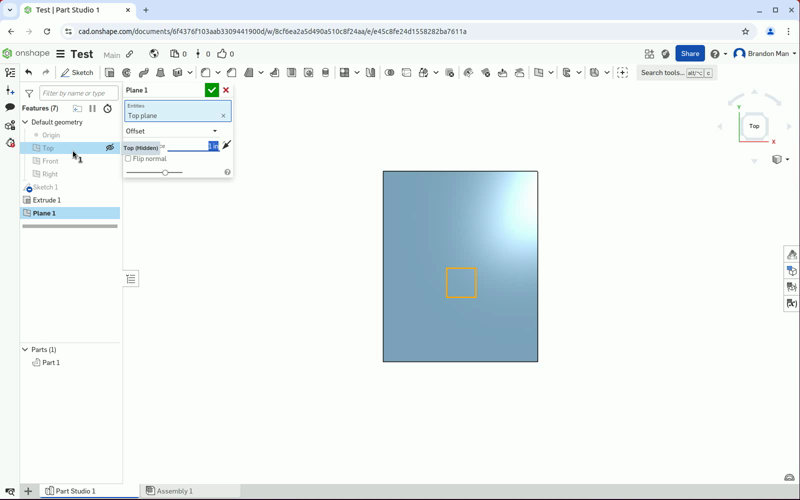
text(16.607)
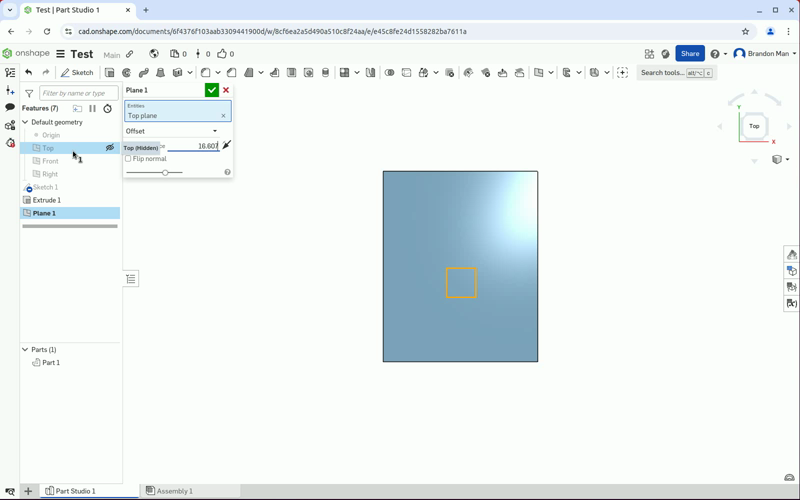
key(enter, 2)
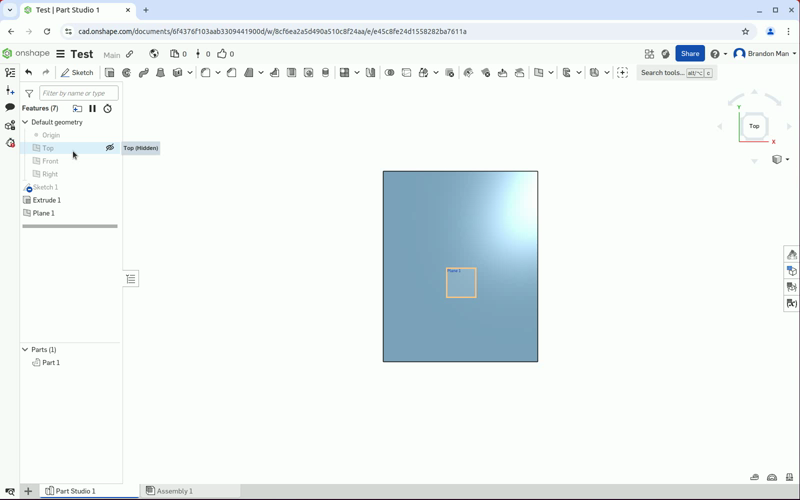
key(shift+s)
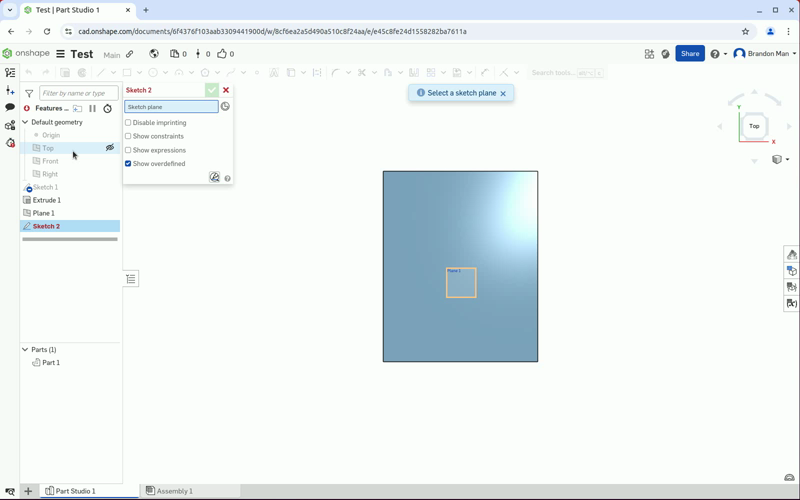
mouse_move(73, 215)
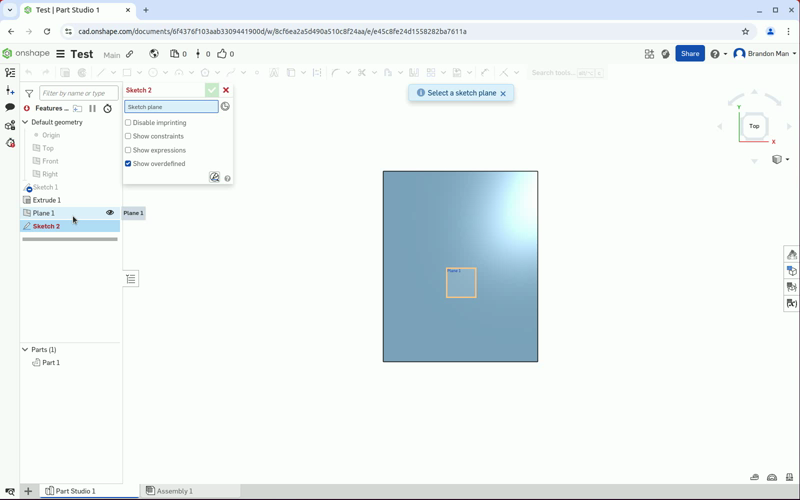
click(73, 215)
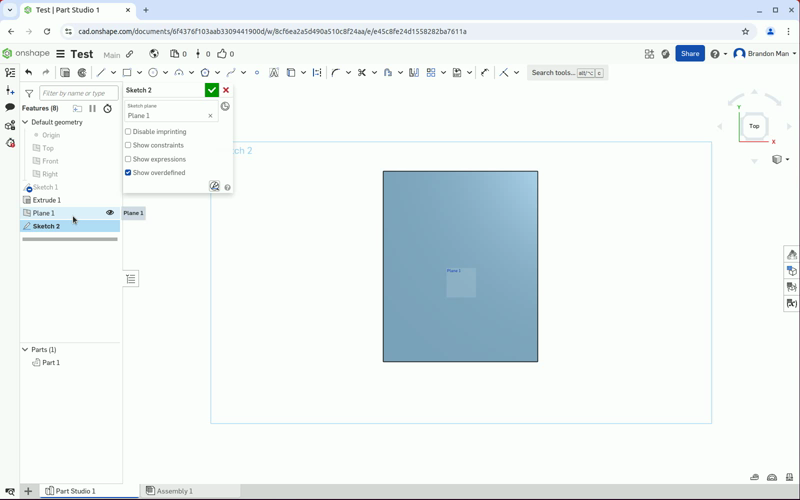
mouse_move(73, 352)
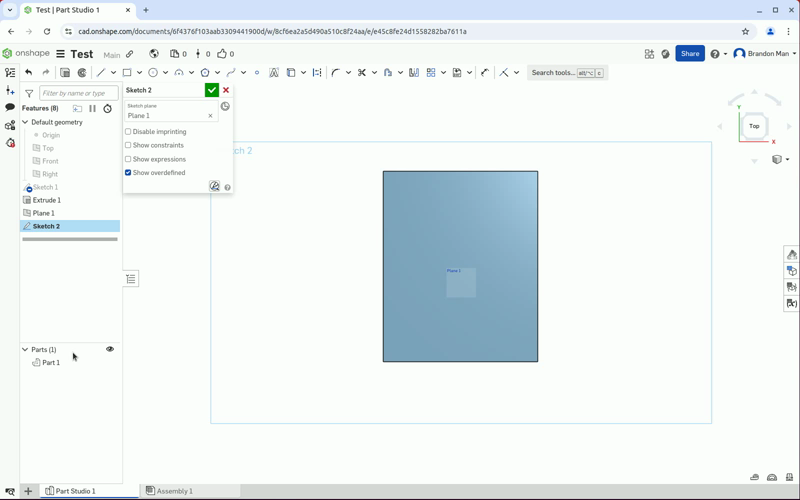
key(y)
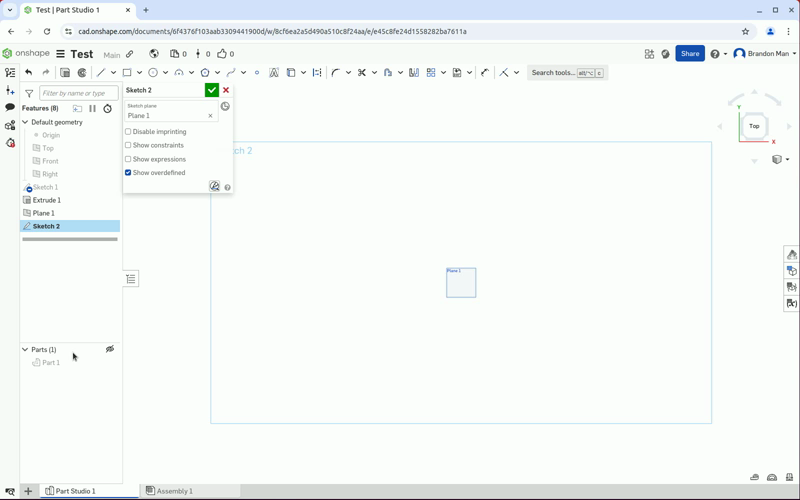
key(c)
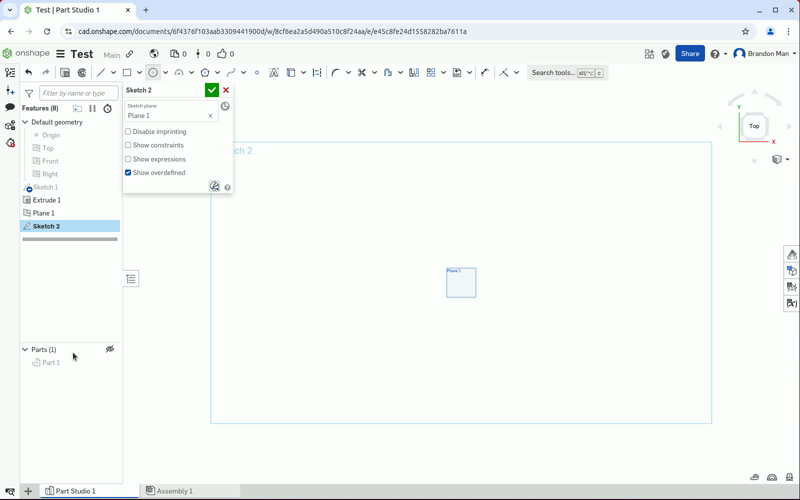
key_down(shift)
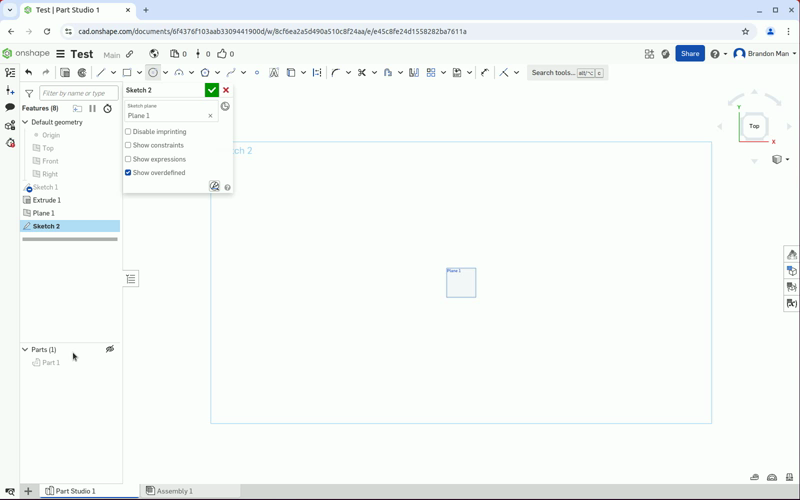
mouse_move(461, 261)
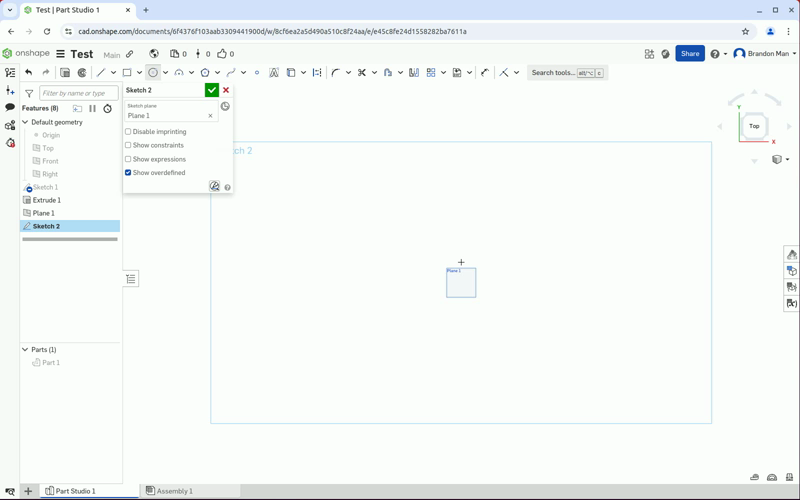
click(461, 261)
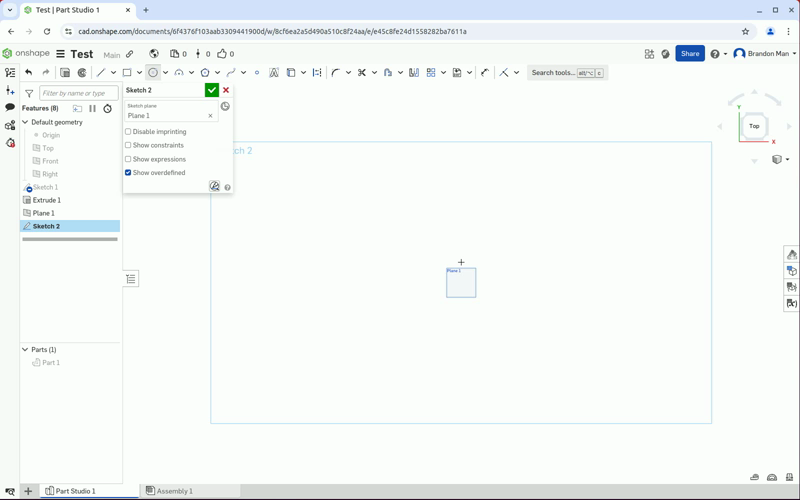
key_up(shift)
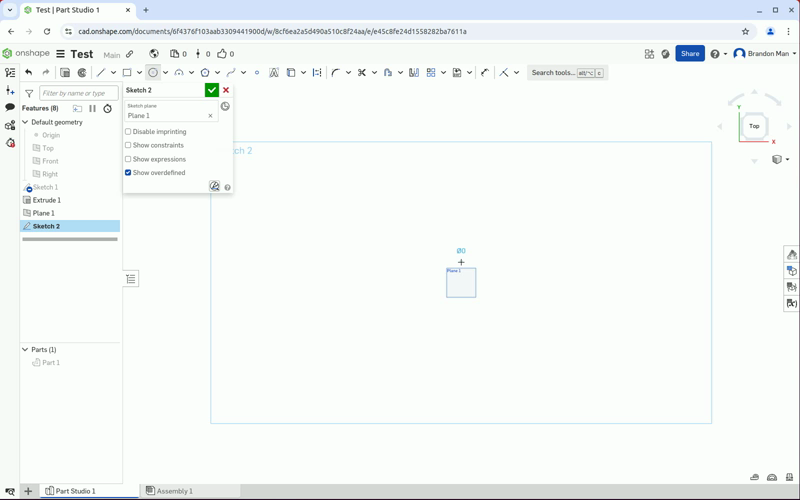
mouse_move(527, 261)
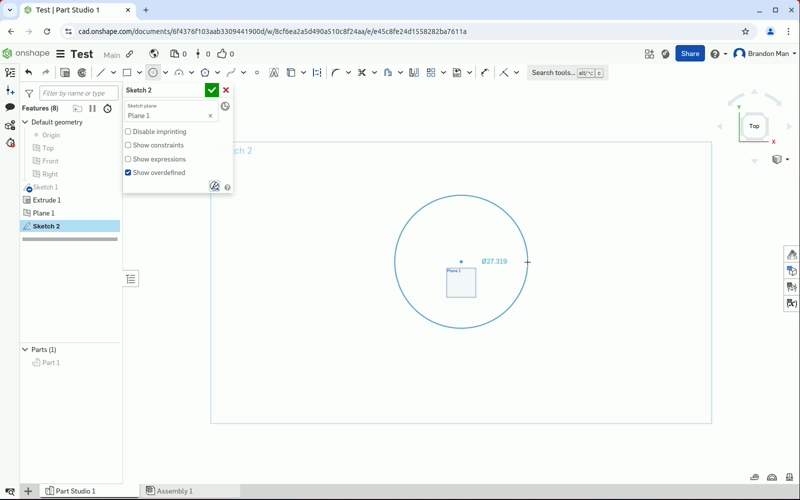
click(527, 261)
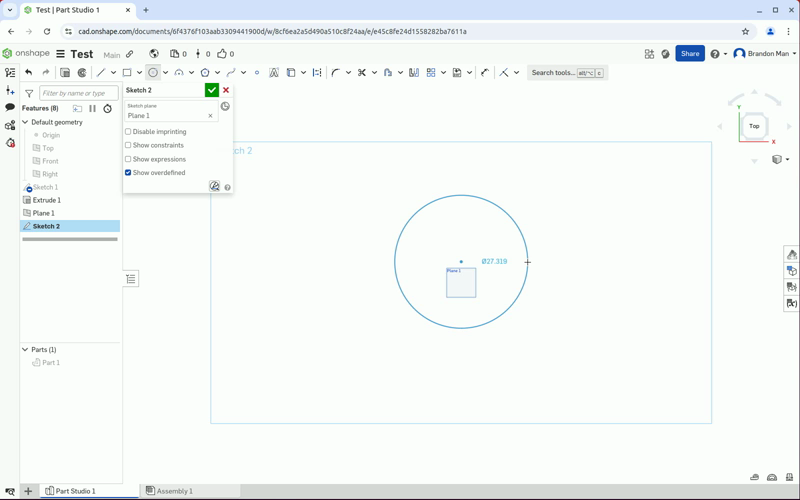
key(esc)
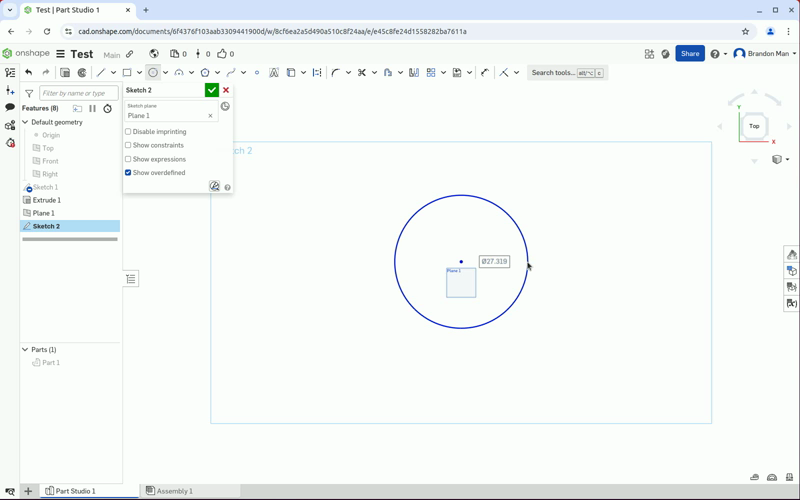
mouse_move(411, 249)
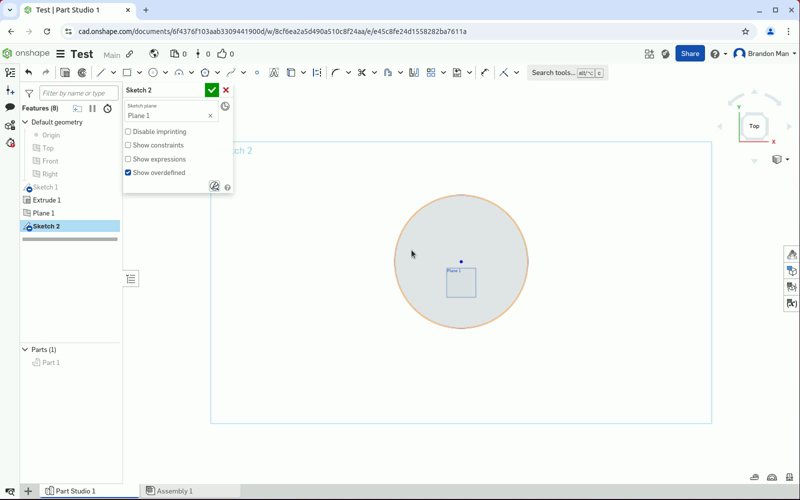
click(411, 249)
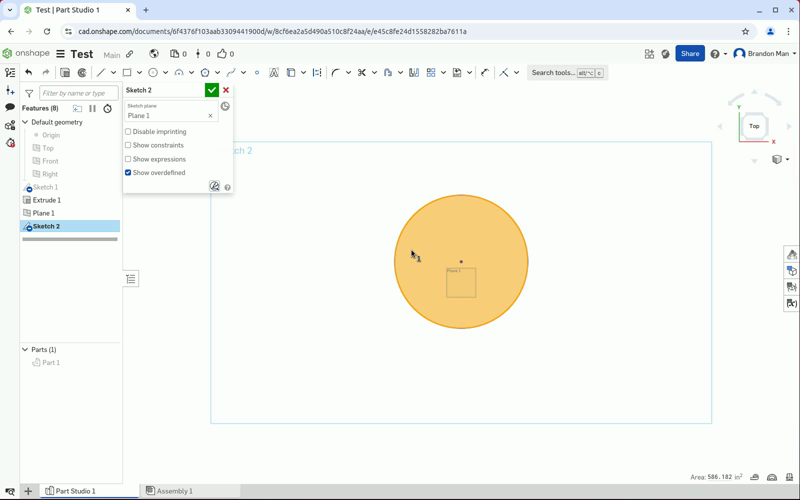
mouse_move(73, 352)
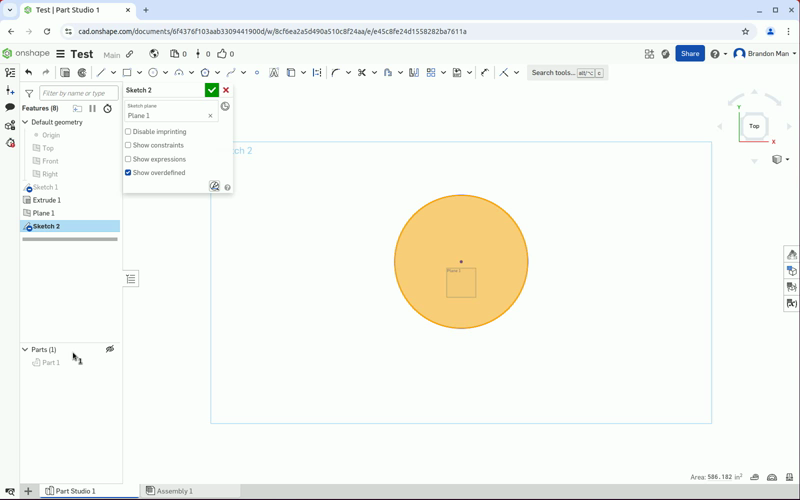
key(shift+y)
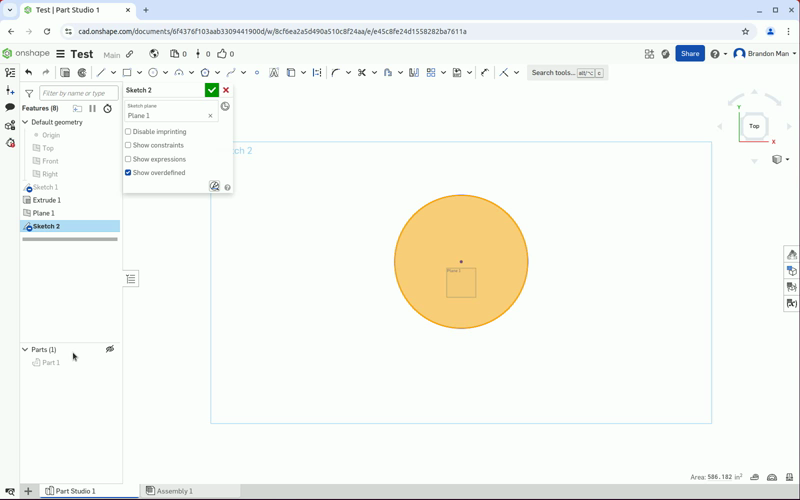
key(shift+e)
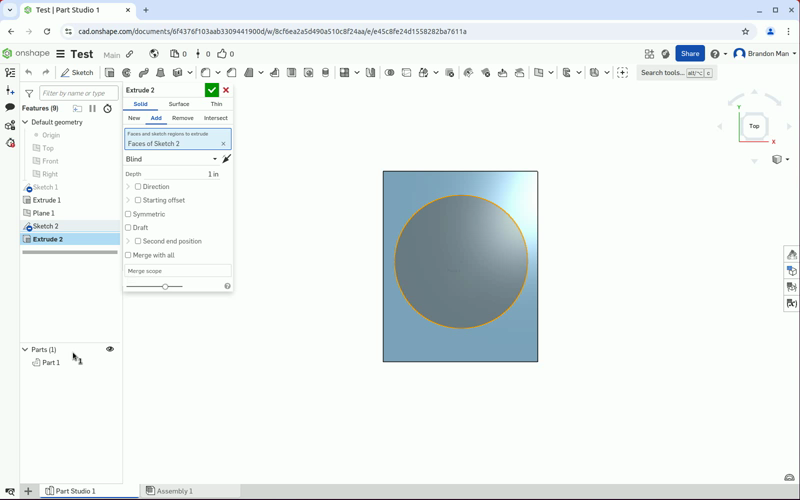
mouse_move(143, 106)
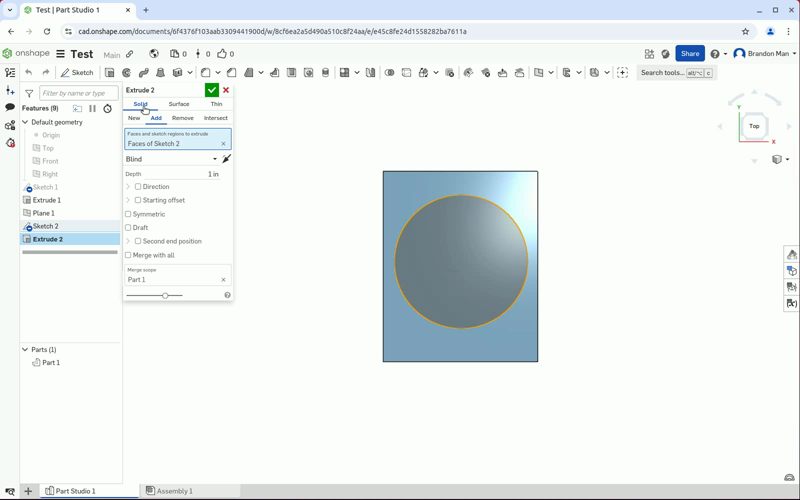
click(143, 106)
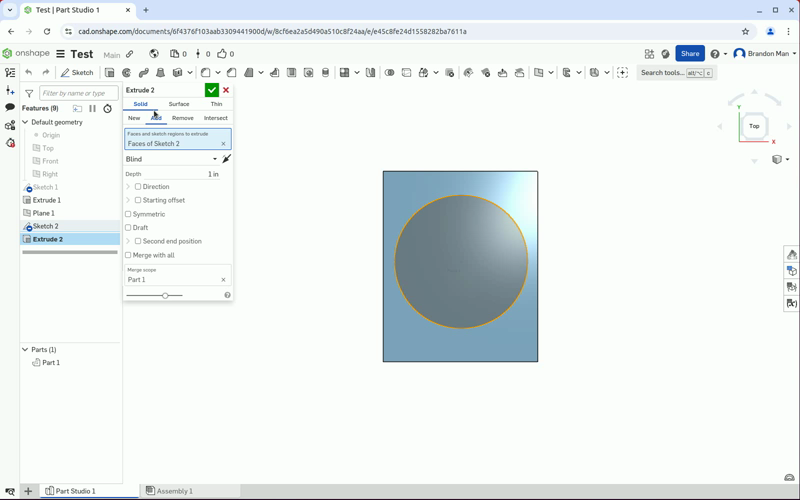
mouse_move(186, 120)
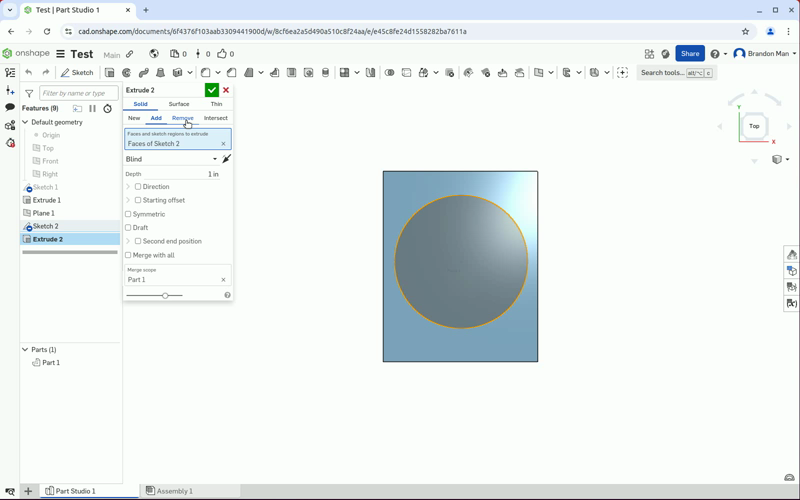
click(186, 120)
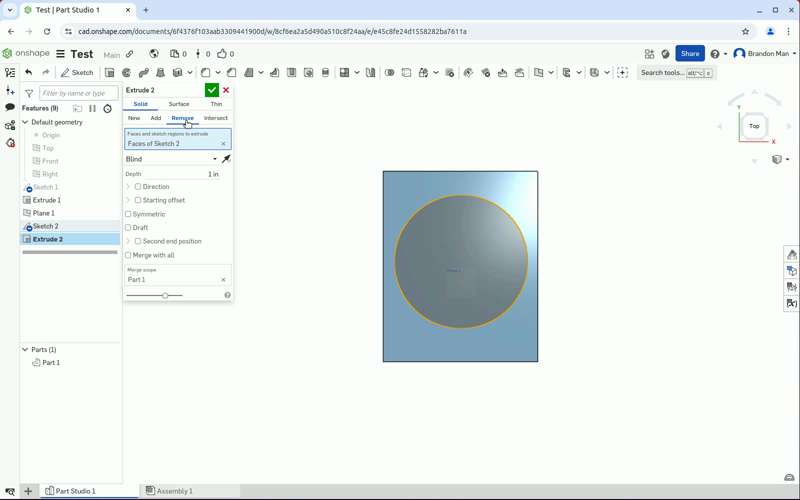
key(tab, 4)
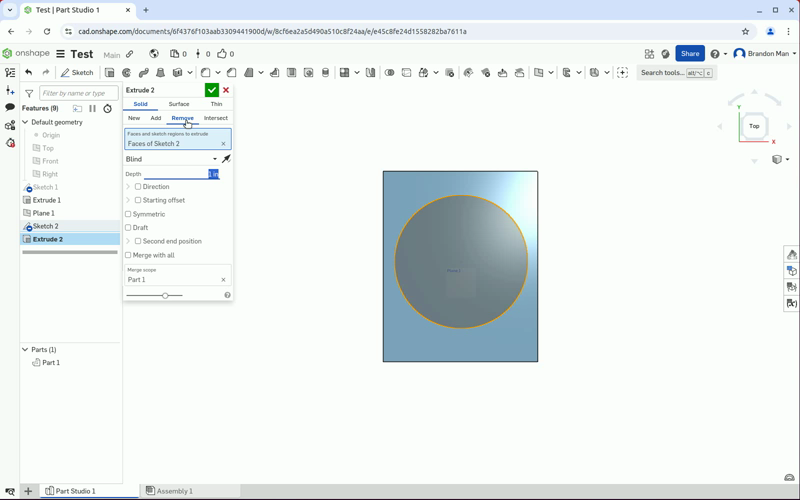
text(30.811)
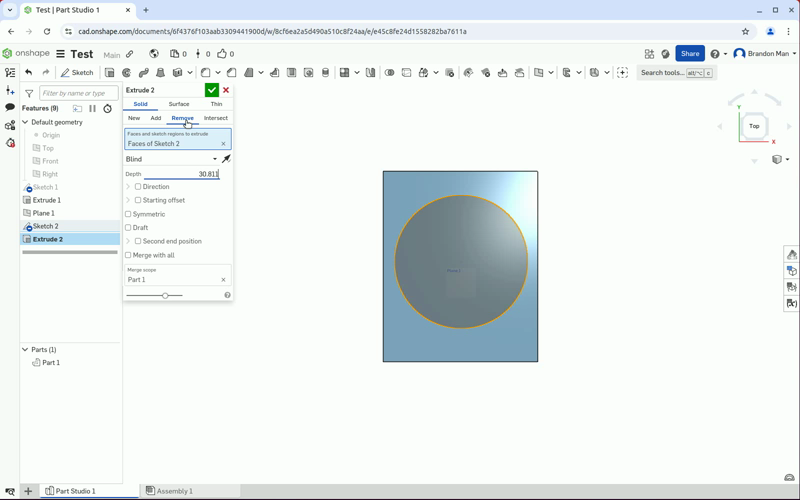
key(tab, 6)
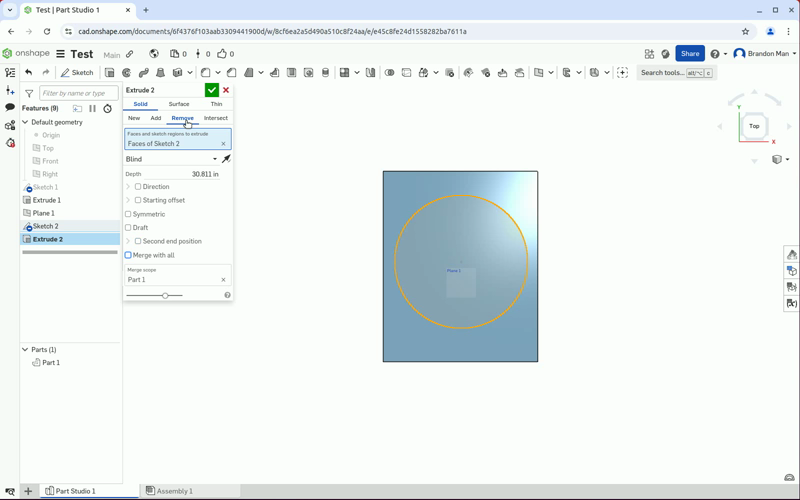
key(space)
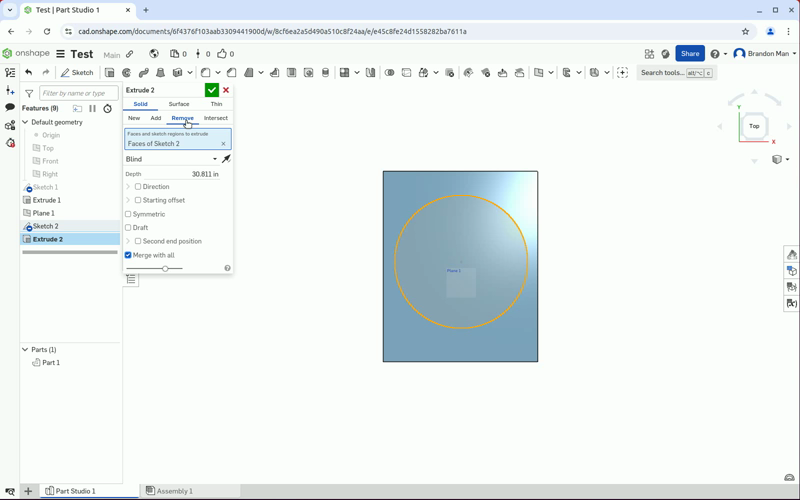
key(enter)
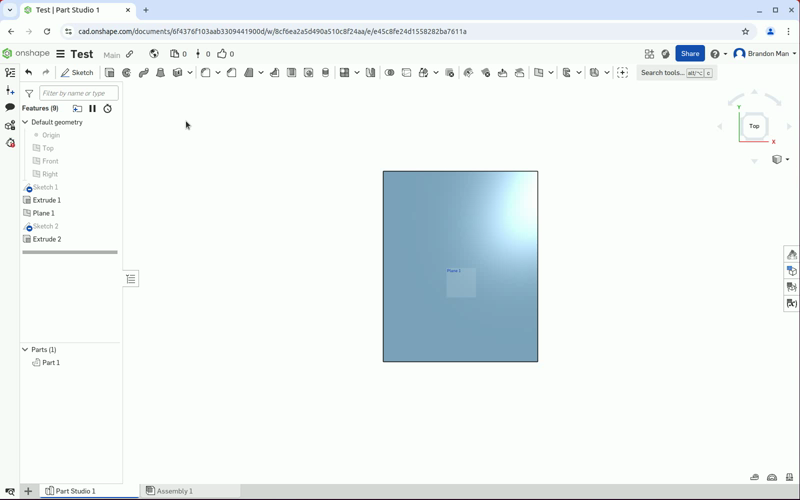
key(shift+h)
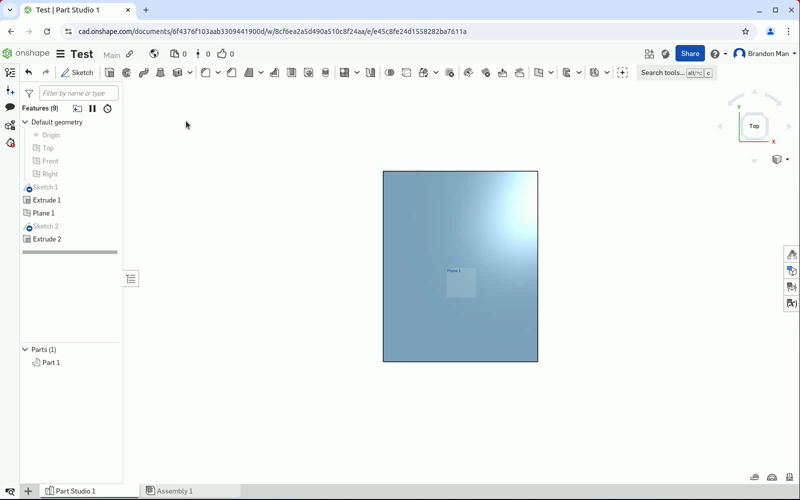
key(shift+h)
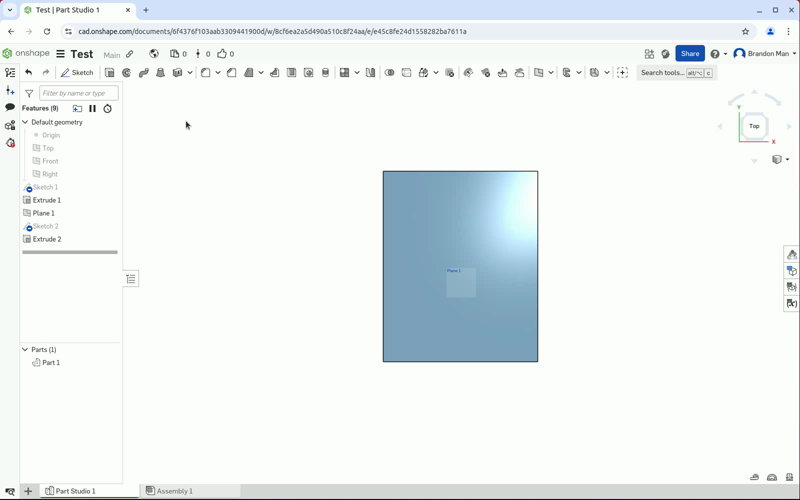
mouse_move(73, 189)
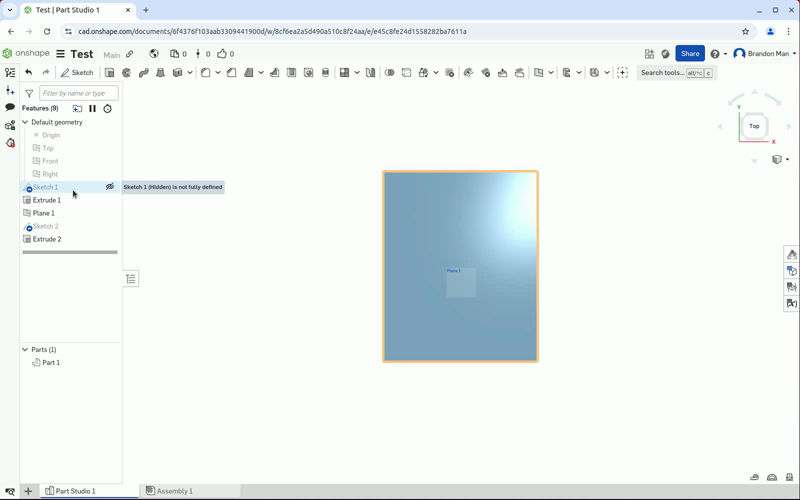
click(73, 189)
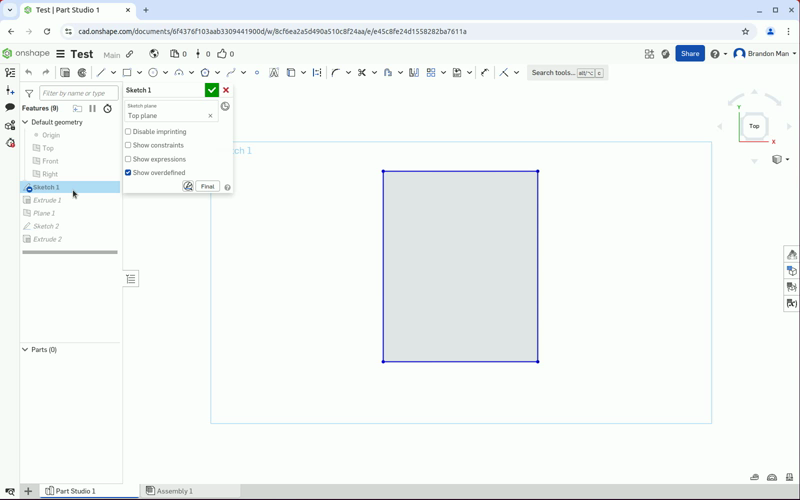
mouse_move(229, 92)
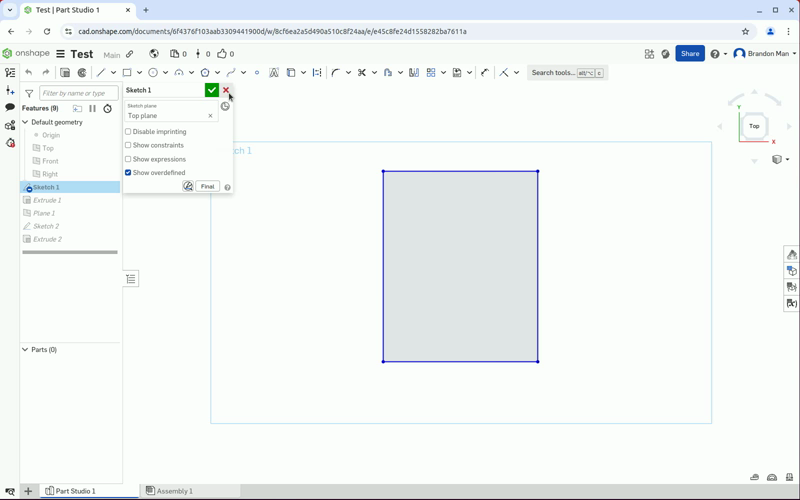
click(229, 92)
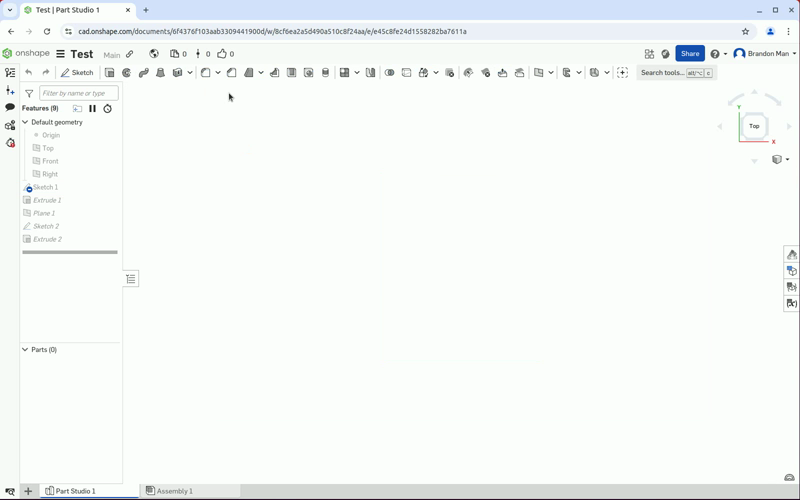
key(shift+s)
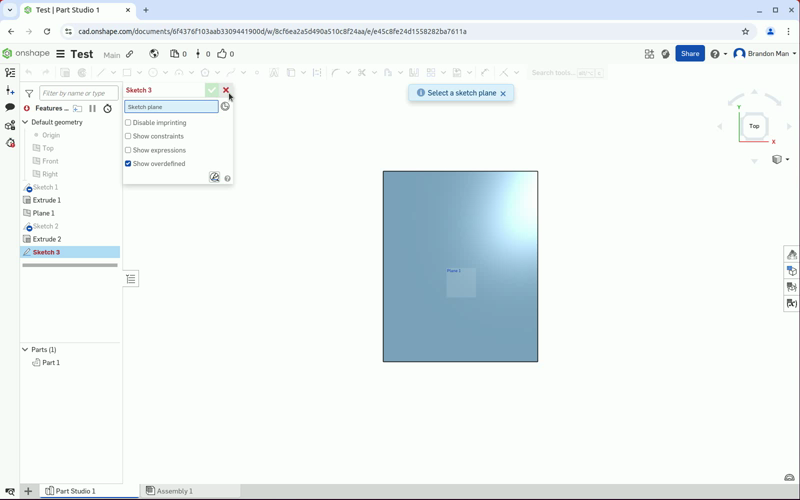
mouse_move(73, 215)
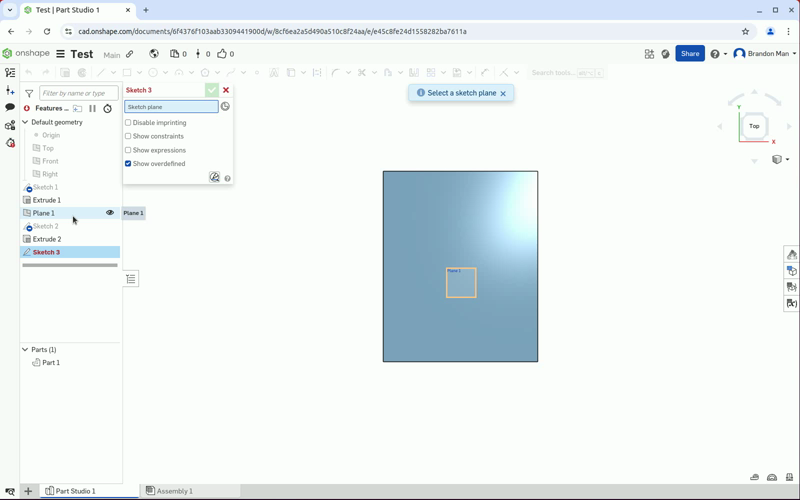
click(73, 215)
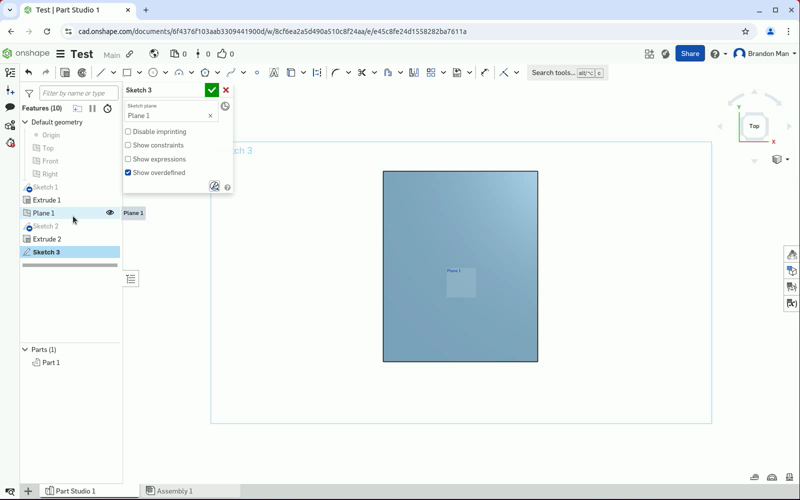
mouse_move(73, 352)
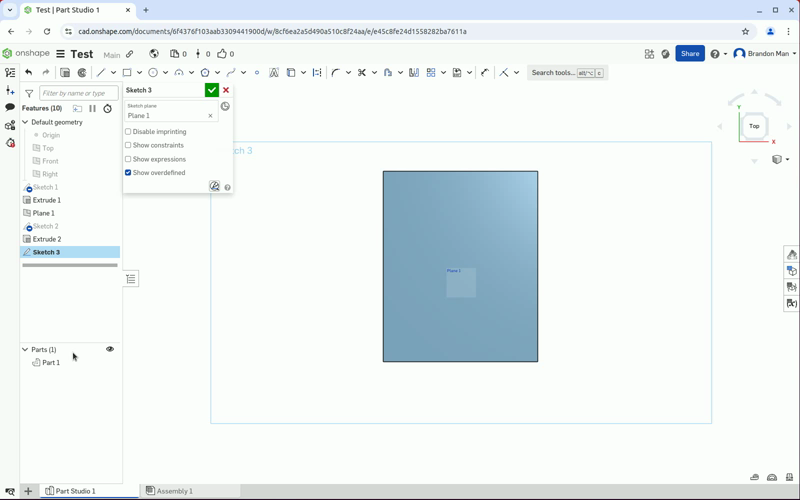
key(y)
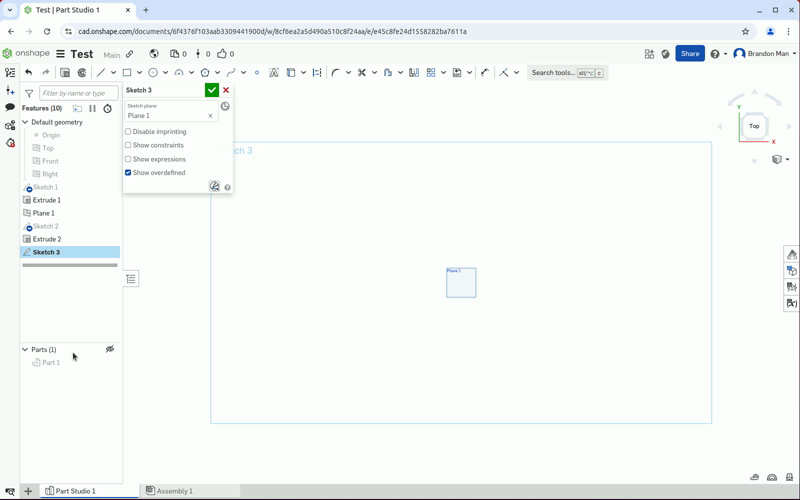
key(c)
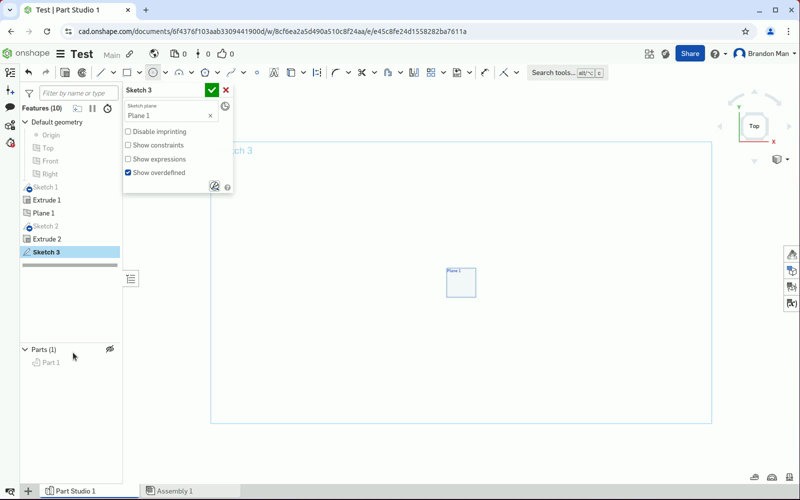
key_down(shift)
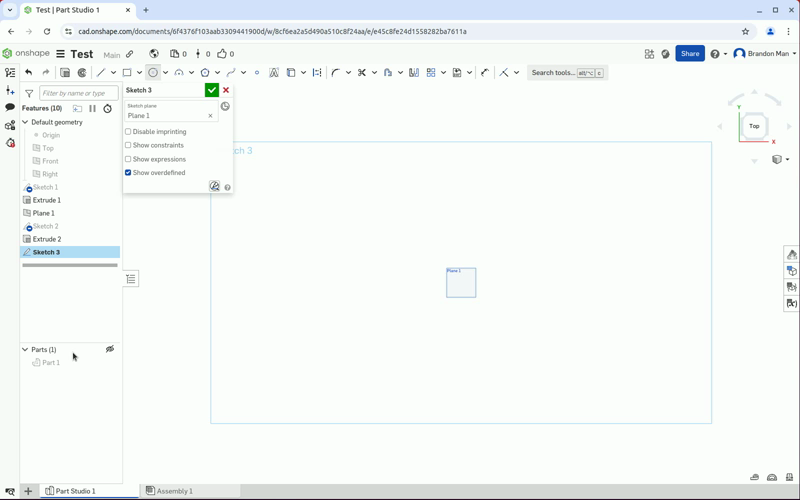
mouse_move(461, 261)
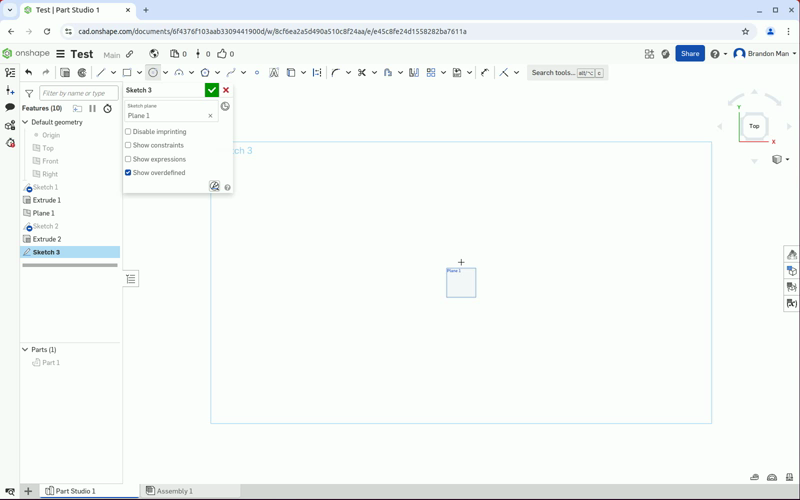
click(461, 261)
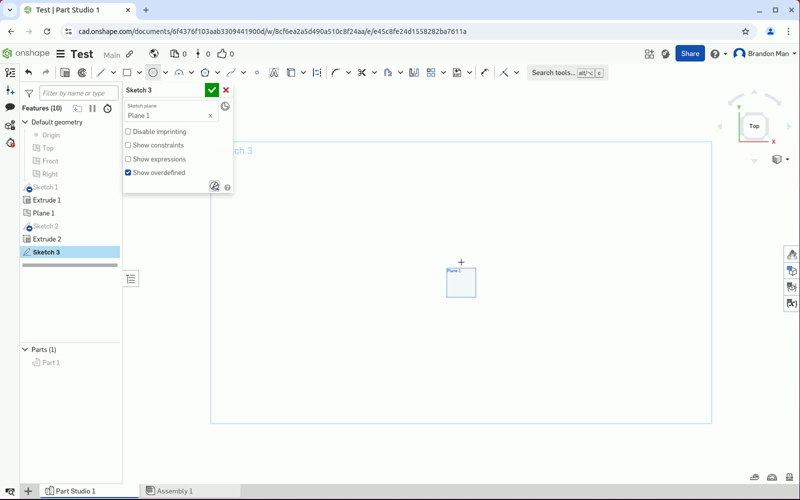
key_up(shift)
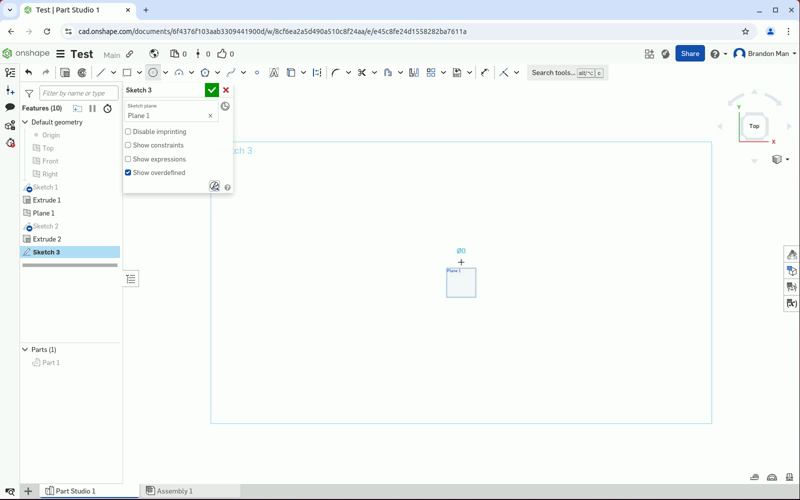
mouse_move(527, 261)
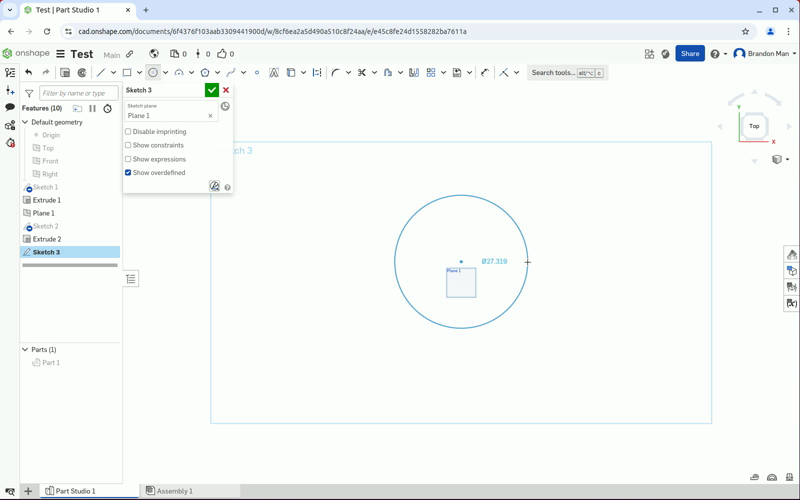
click(527, 261)
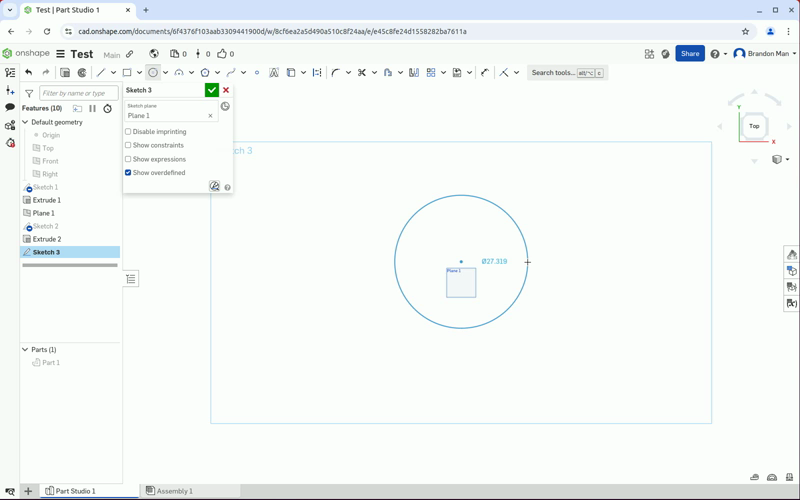
key(esc)
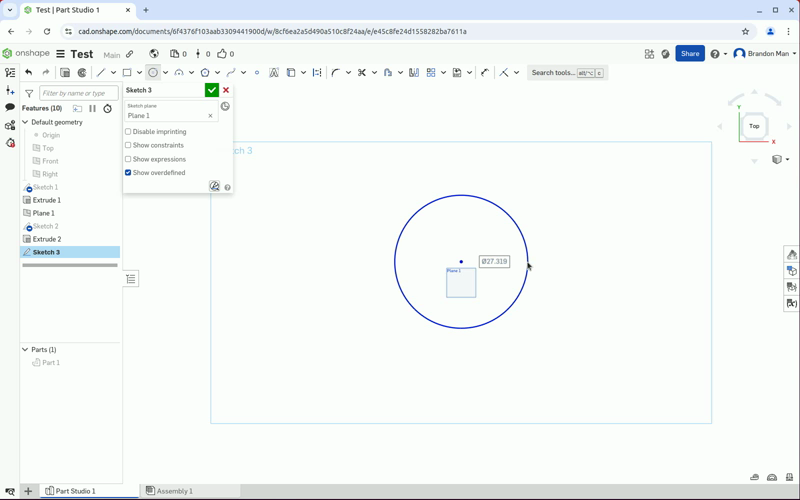
mouse_move(502, 245)
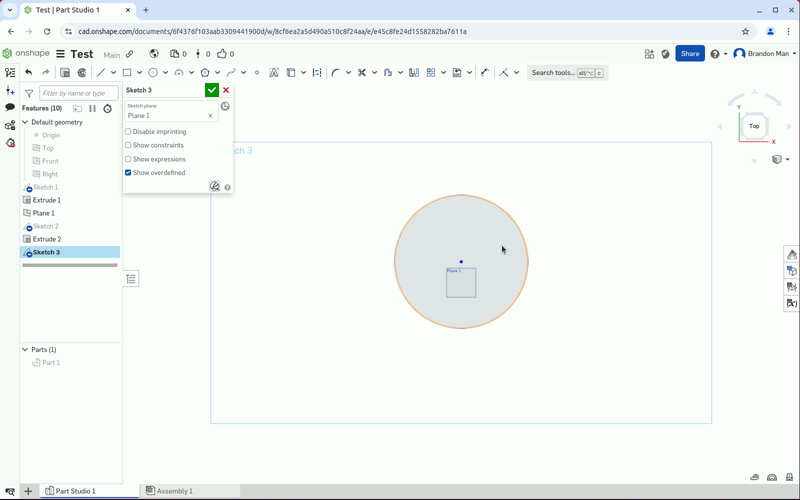
click(502, 245)
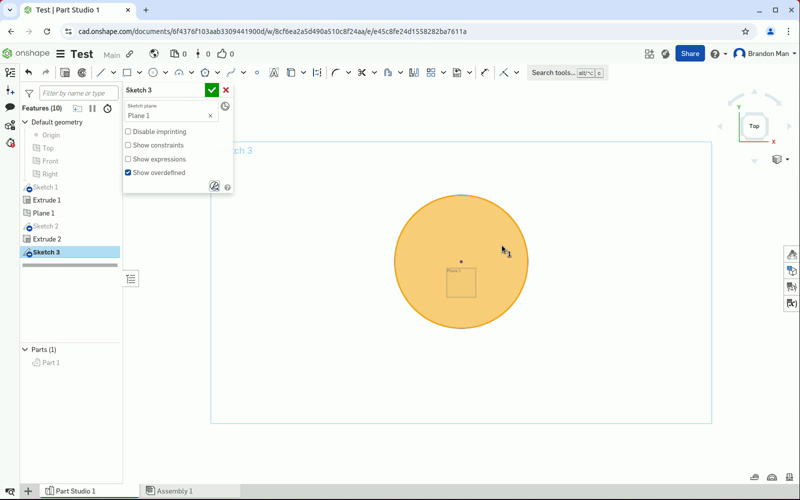
mouse_move(73, 352)
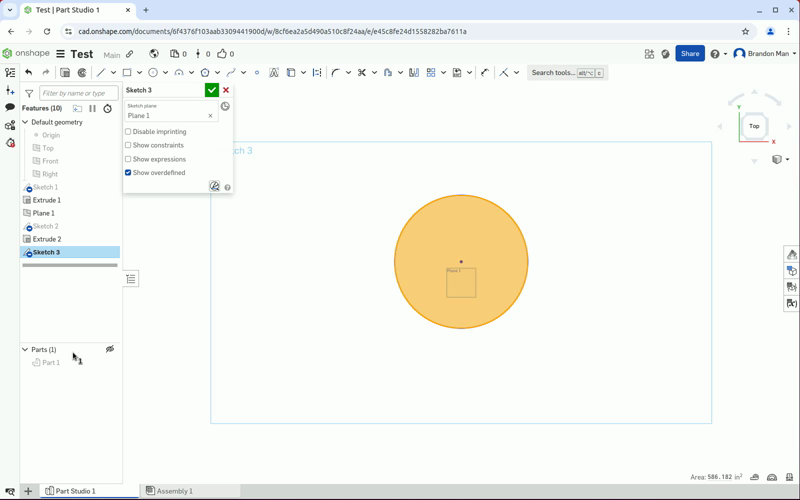
key(shift+y)
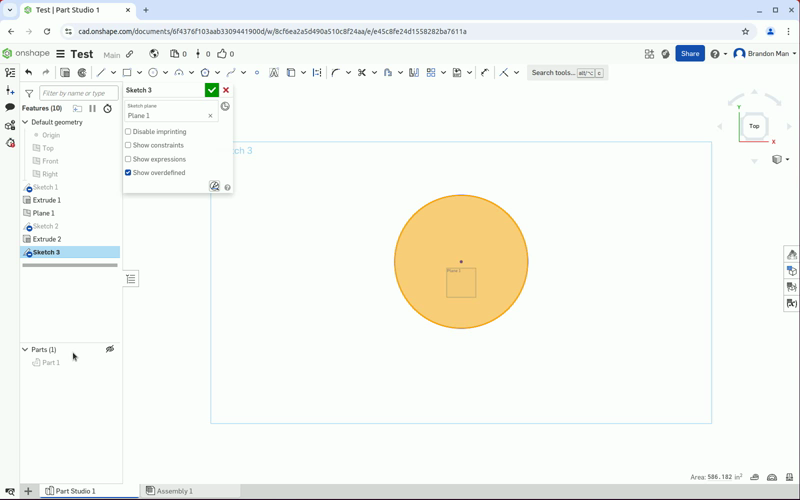
key(shift+e)
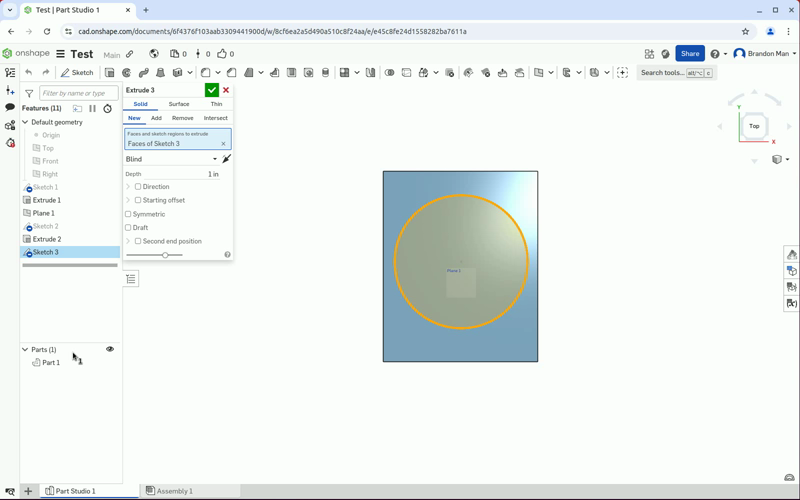
mouse_move(143, 106)
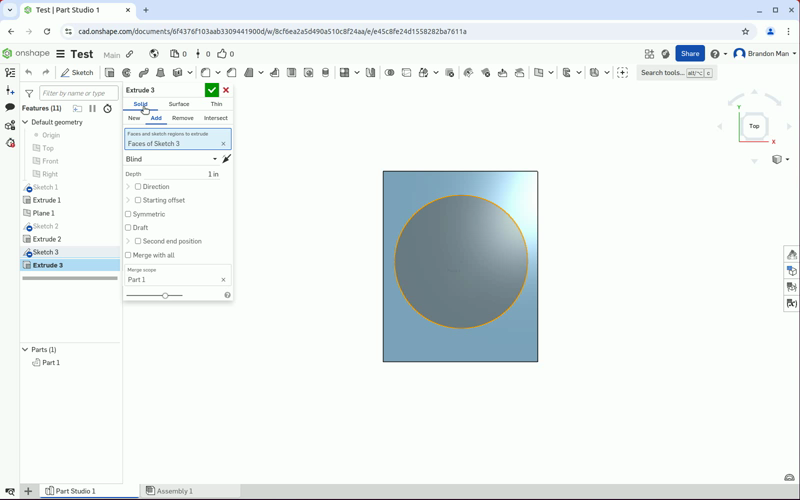
click(143, 106)
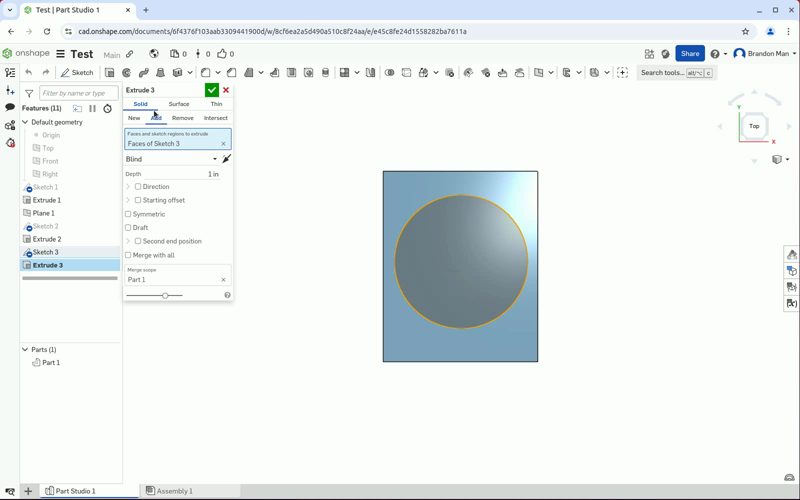
mouse_move(186, 120)
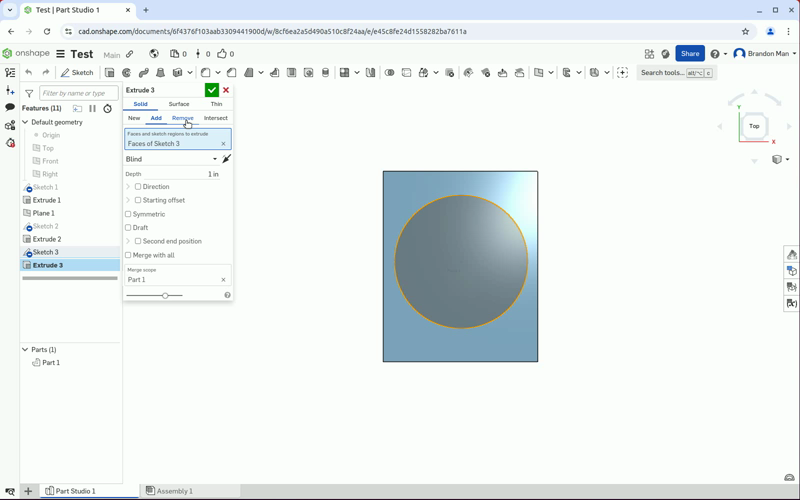
click(186, 120)
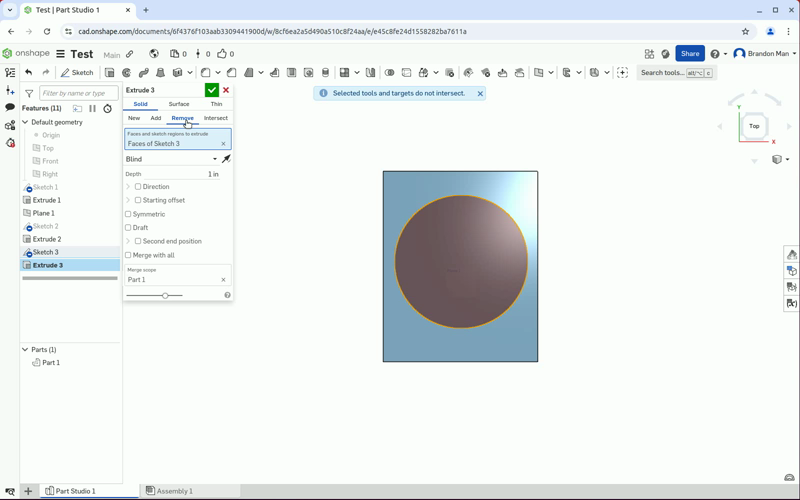
key(tab, 4)
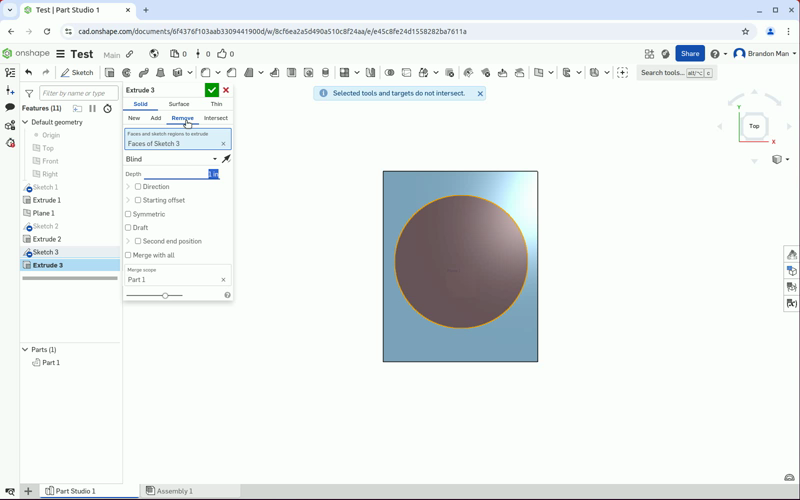
text(30.811)
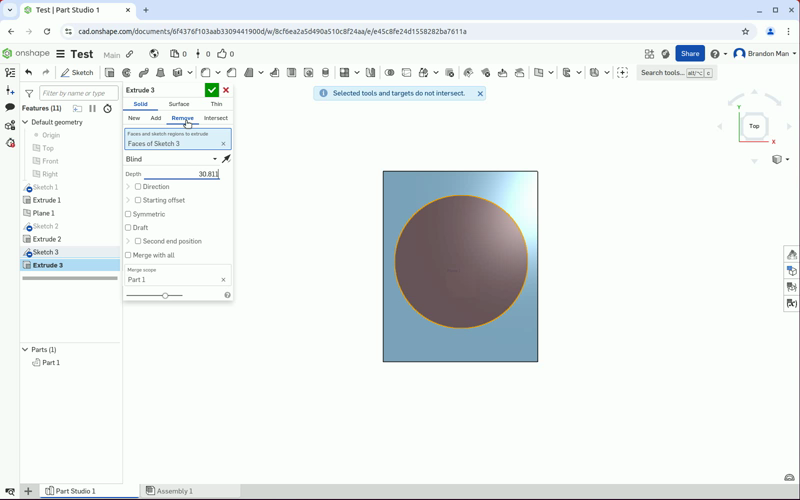
key(tab, 6)
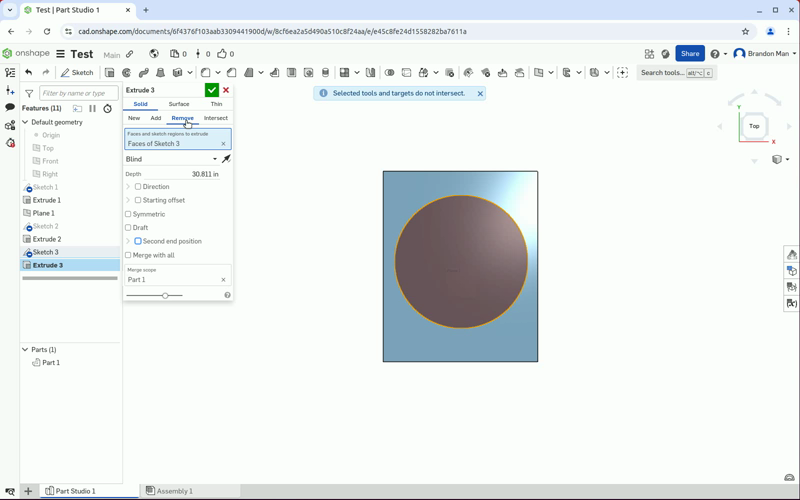
key(space)
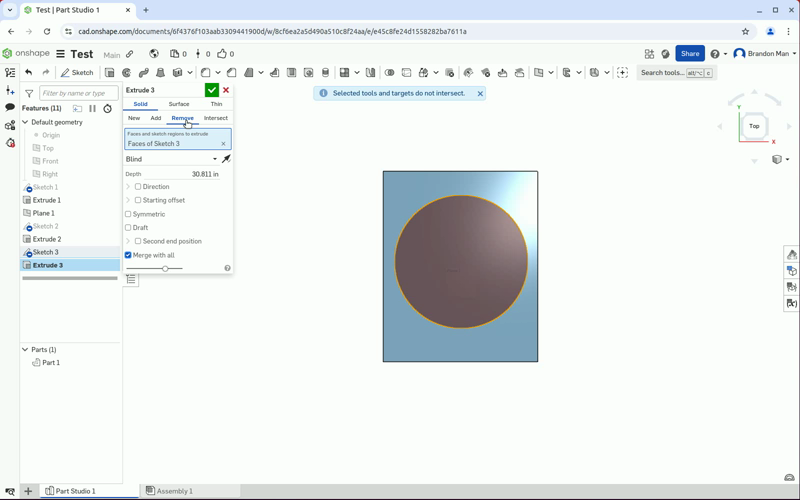
key(enter)
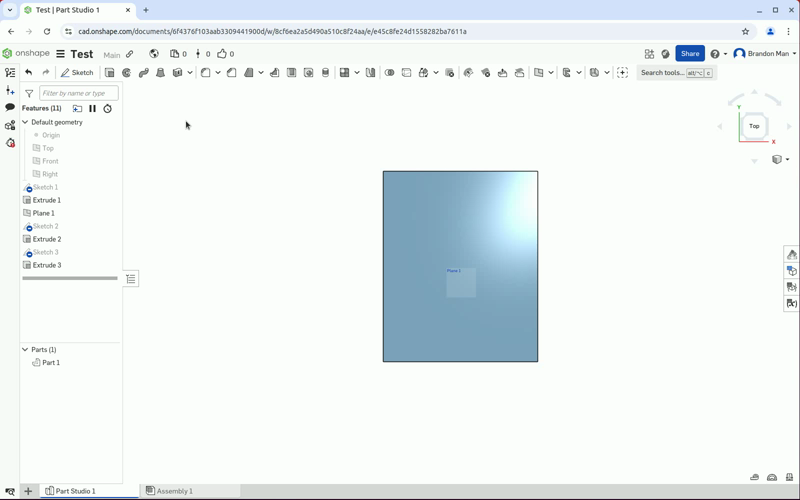
key(shift+h)
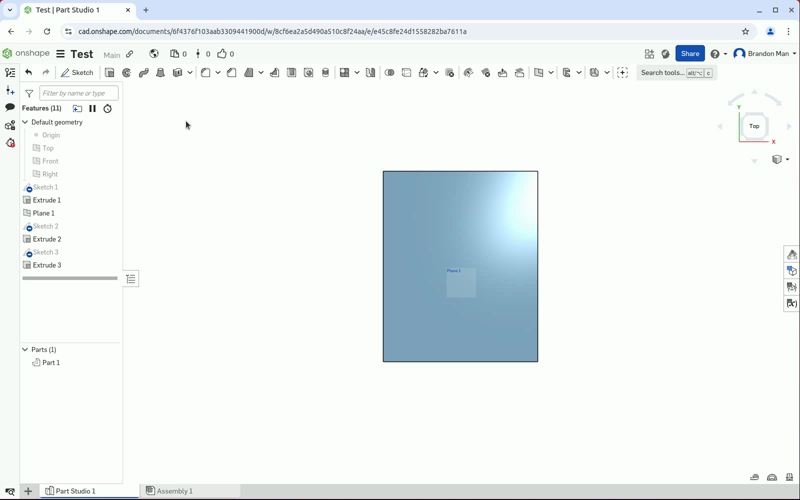
key(shift+h)
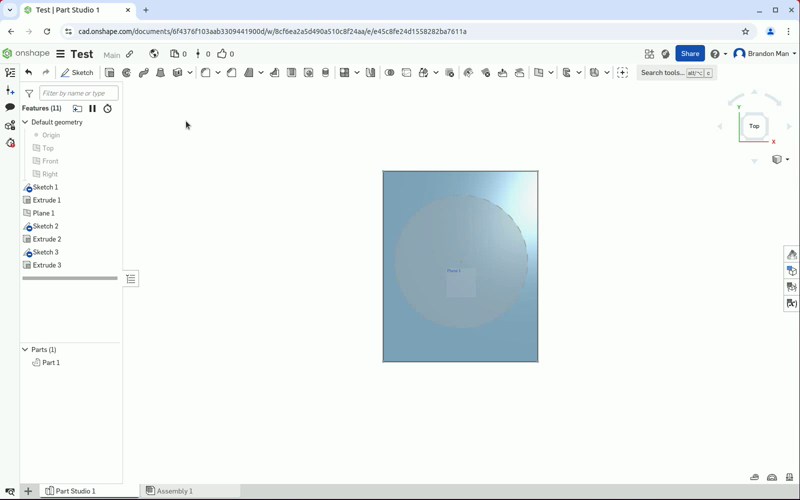
key(shift+7)
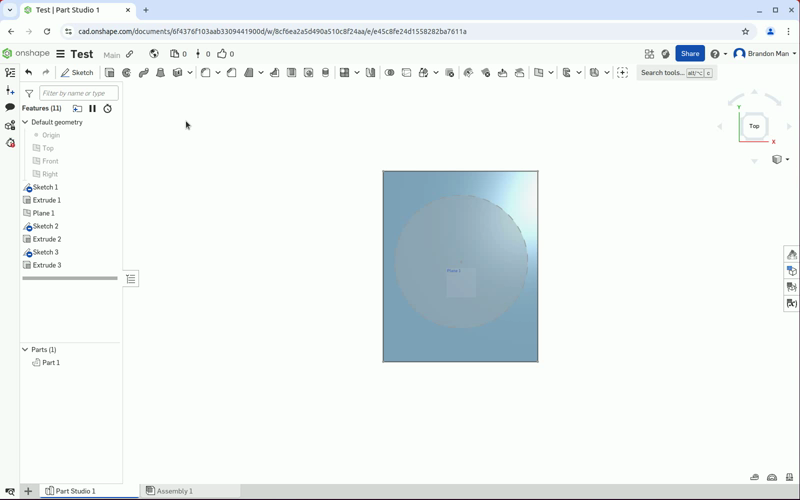
key(up, 3)
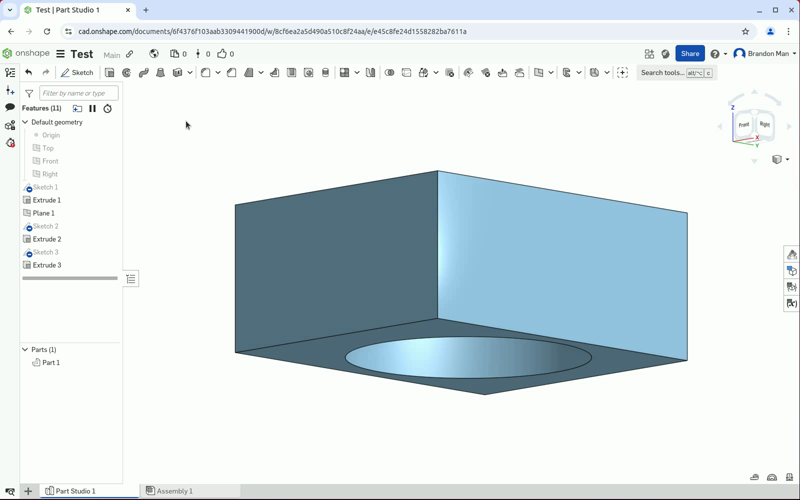
key(left, 3)
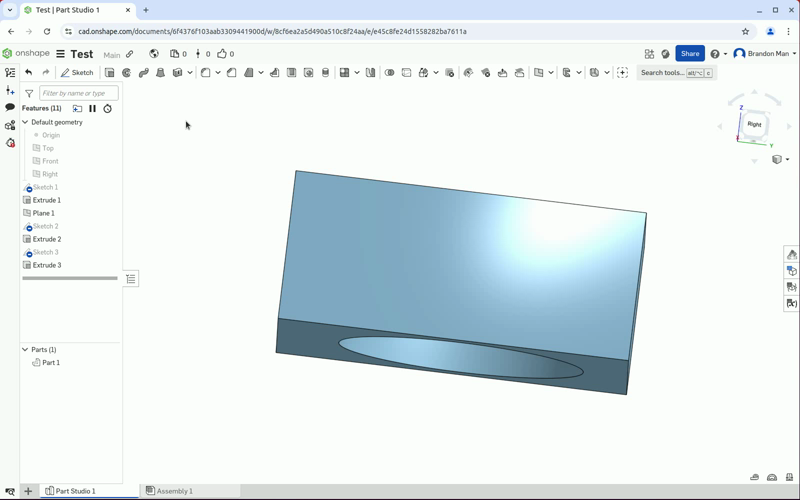
key(right, 3)
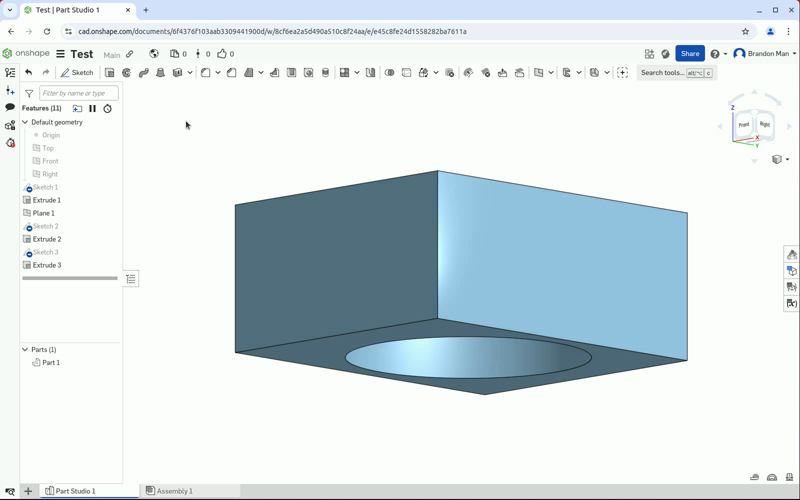
key(down, 3)
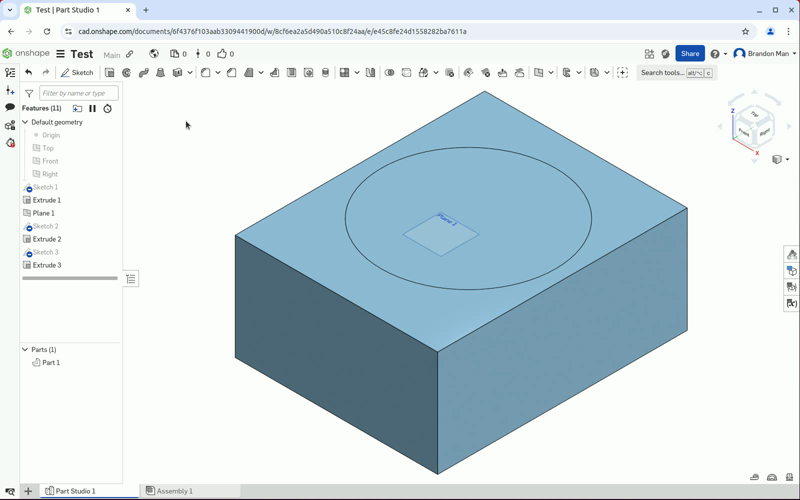
mouse_move(73, 189)
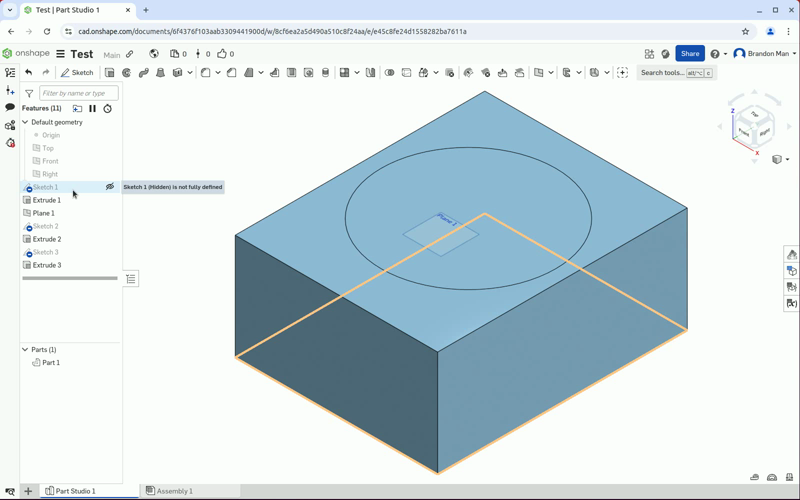
click(73, 189)